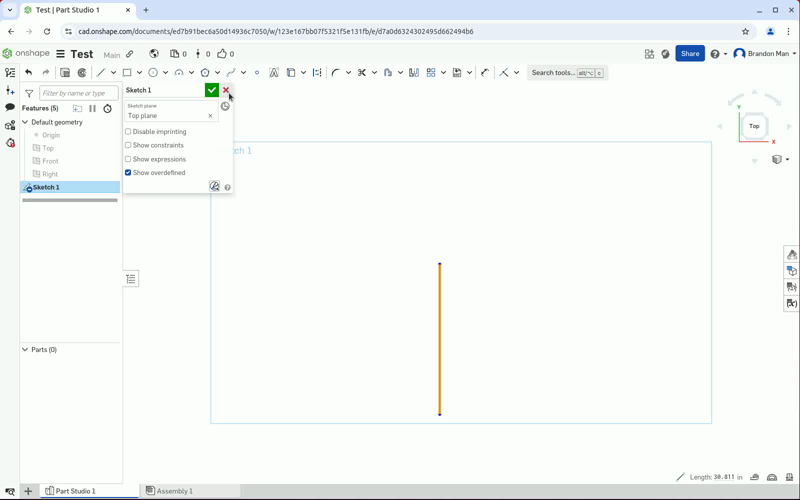
key(shift+h)
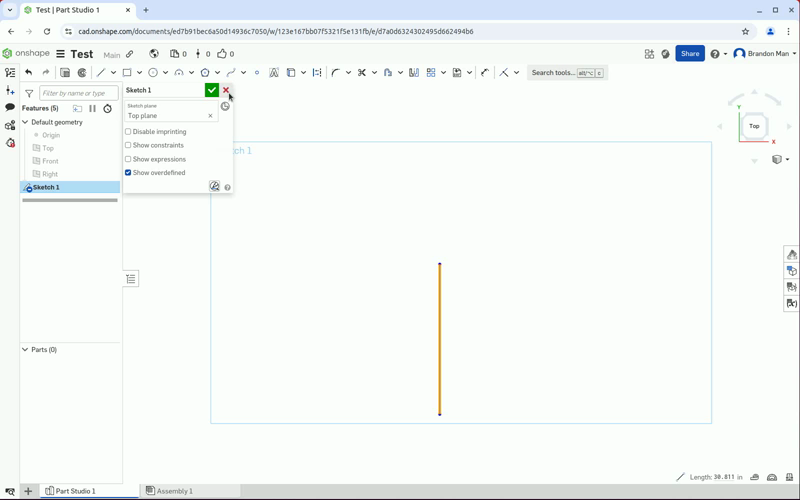
key(shift+s)
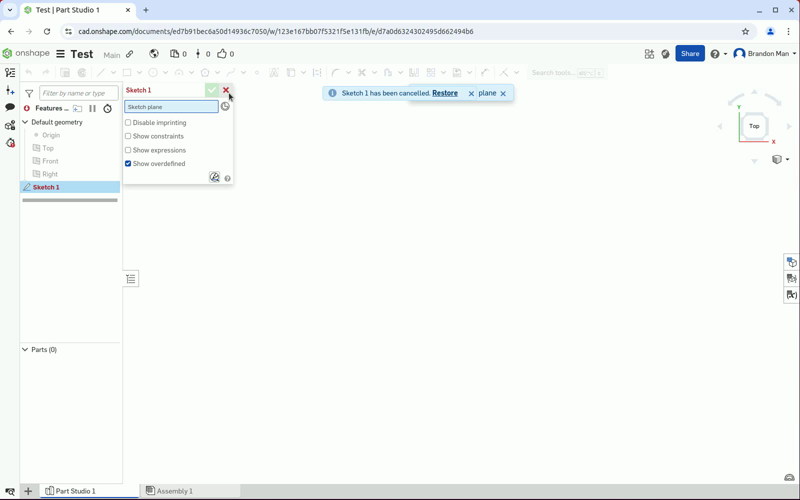
mouse_move(73, 150)
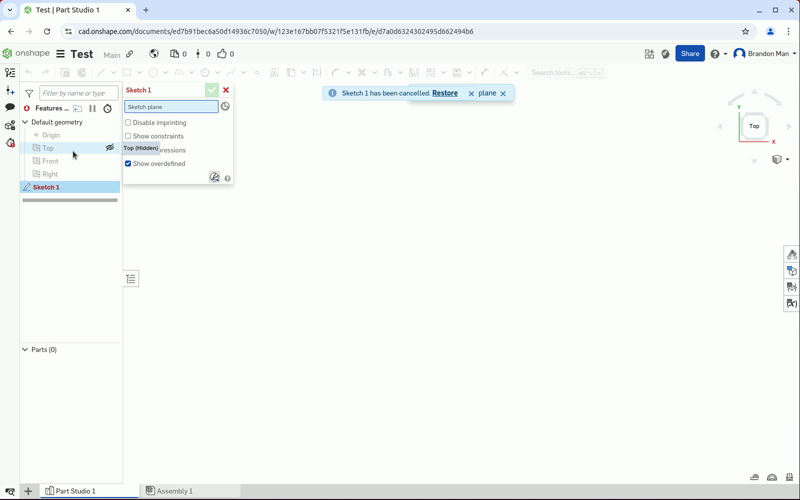
click(73, 150)
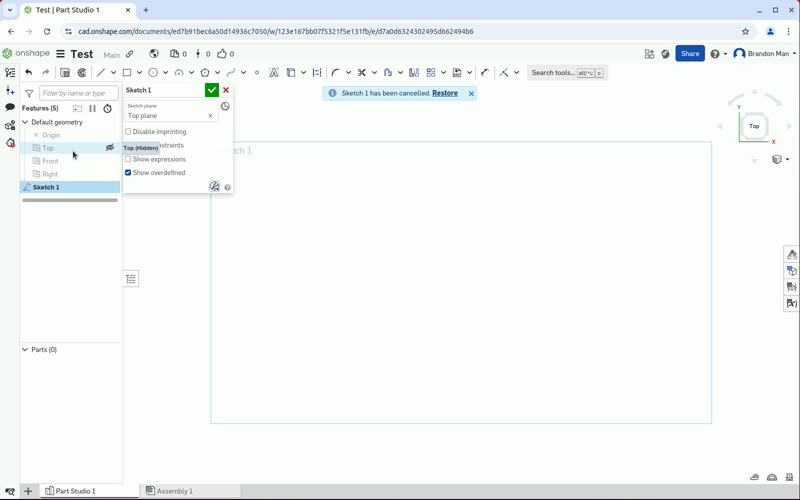
mouse_move(73, 352)
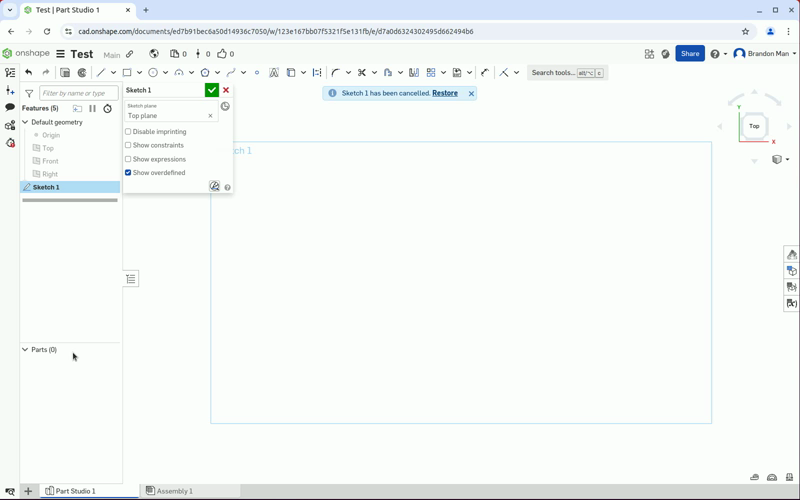
key(y)
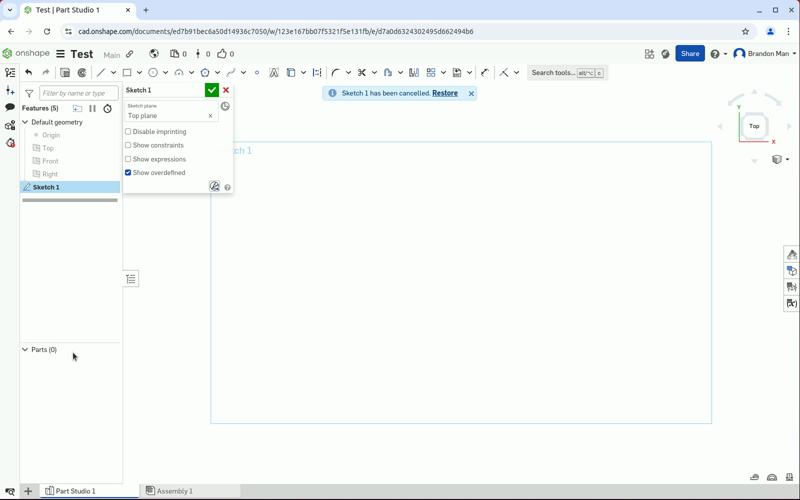
key(l)
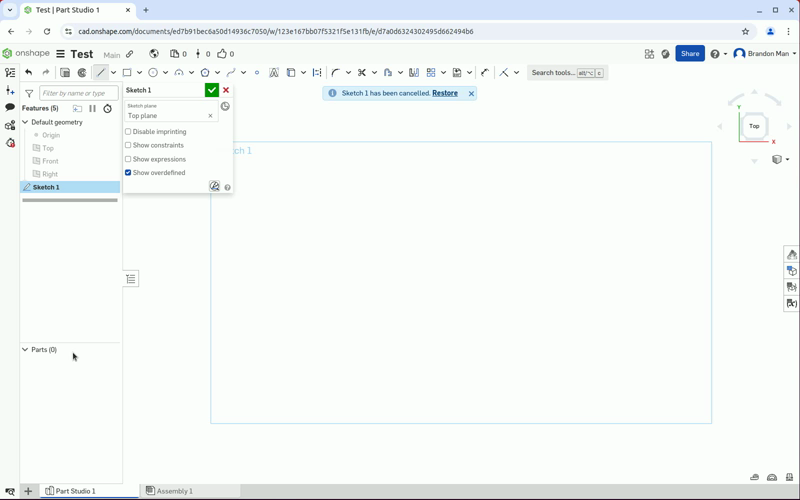
key_down(shift)
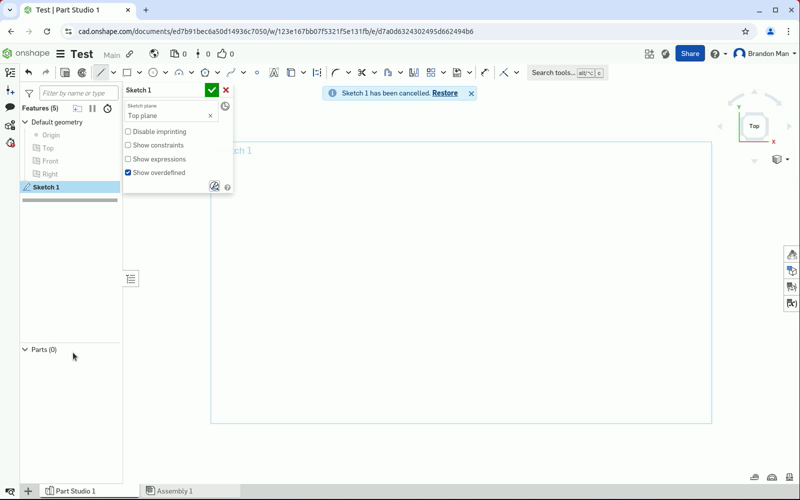
mouse_move(520, 298)
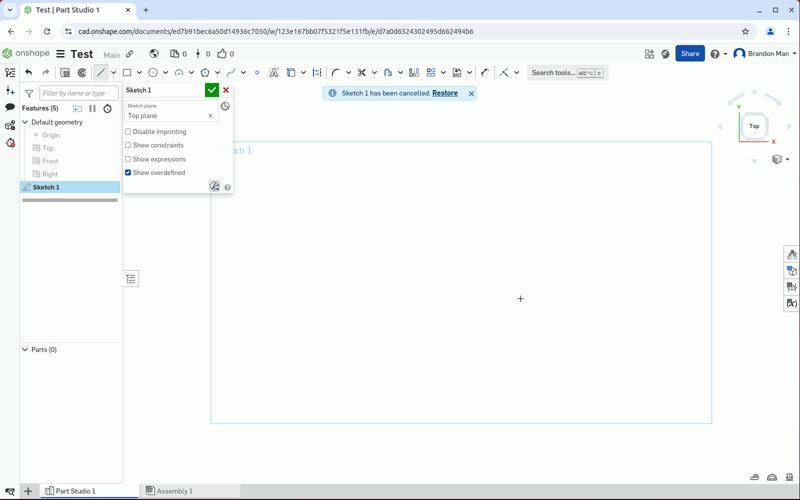
click(520, 298)
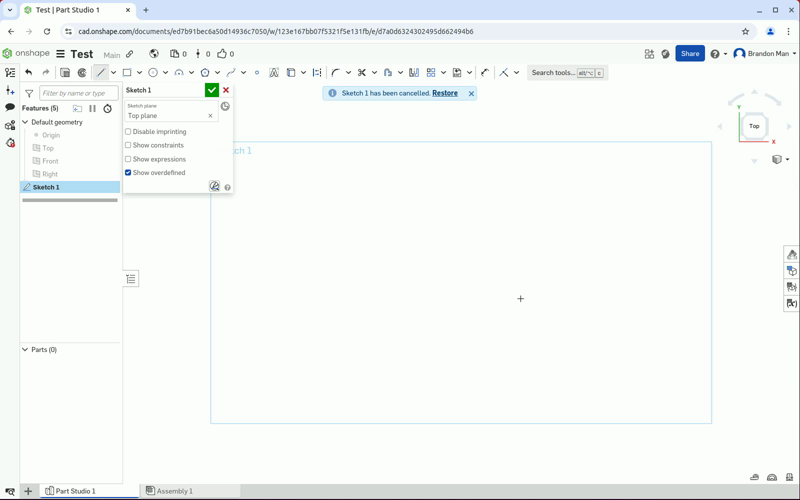
key_up(shift)
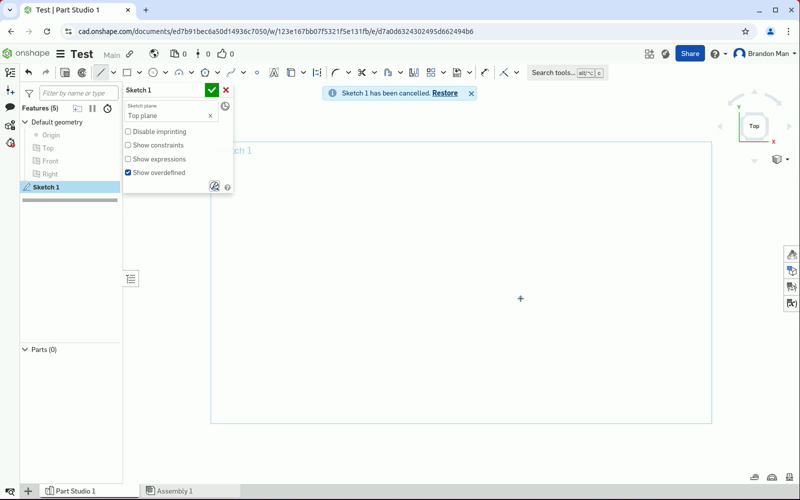
key_down(shift)
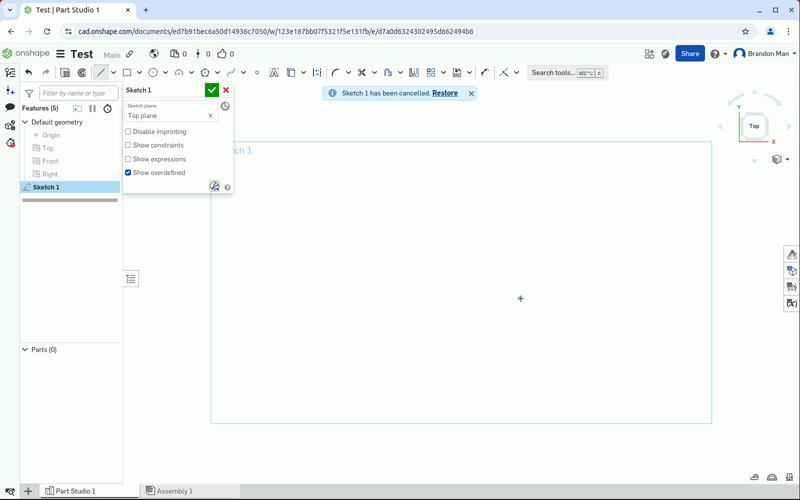
mouse_move(550, 298)
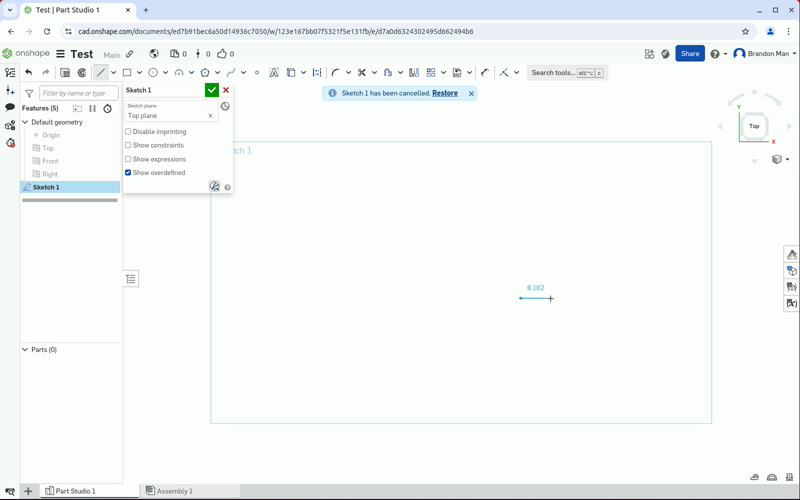
mouse_move(546, 313)
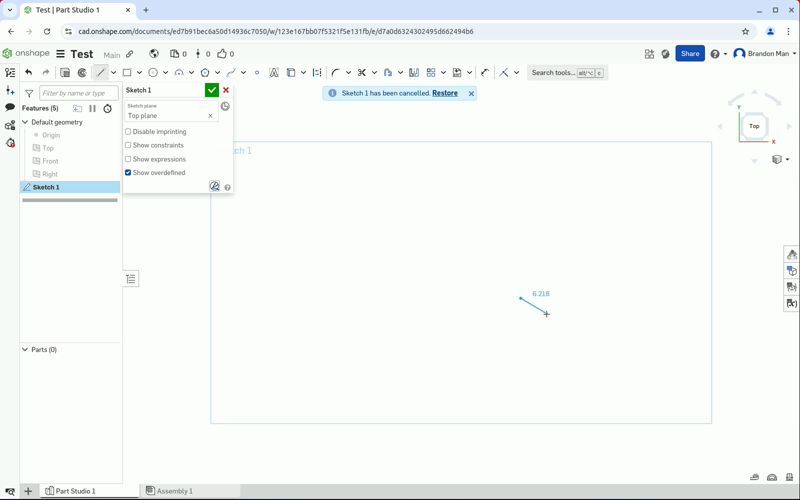
click(546, 313)
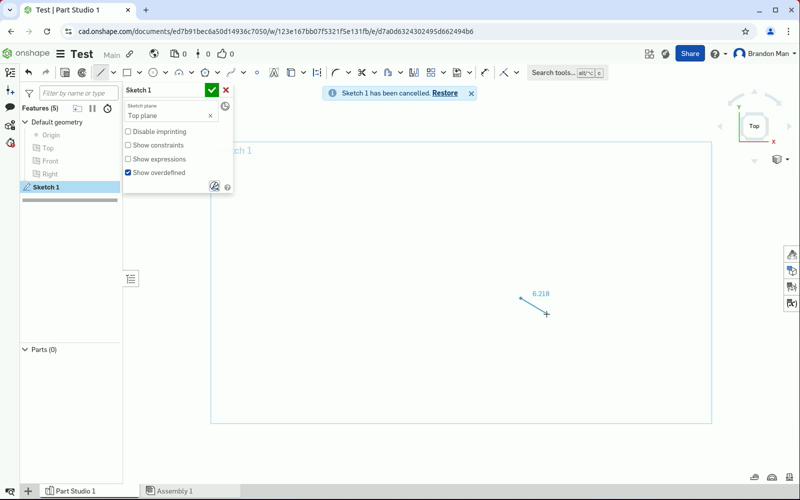
key_up(shift)
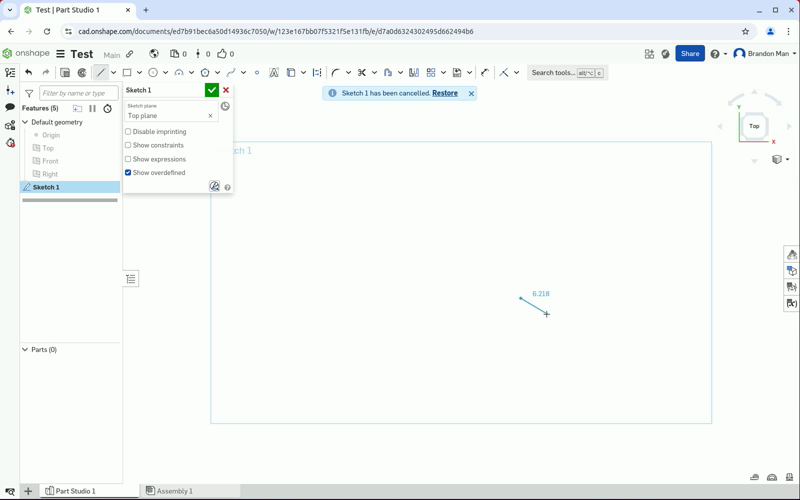
key_down(shift)
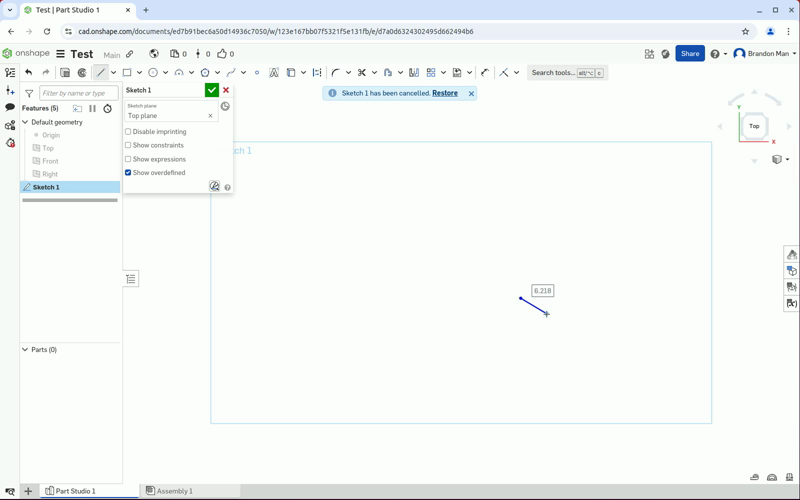
mouse_move(576, 313)
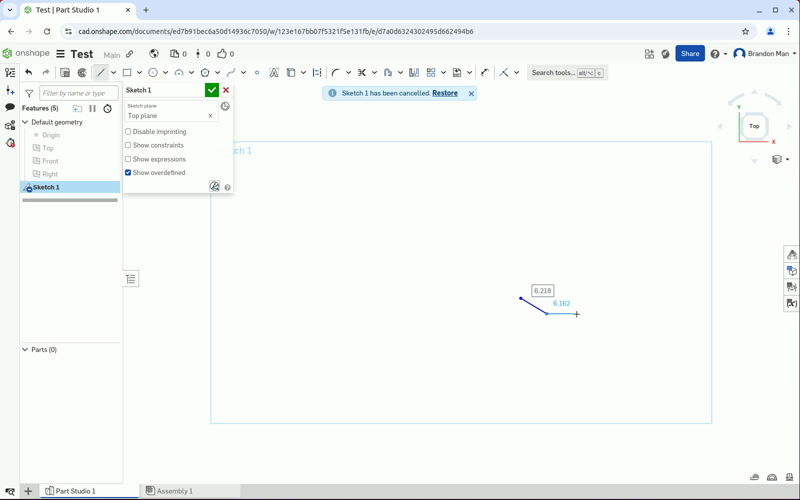
mouse_move(573, 298)
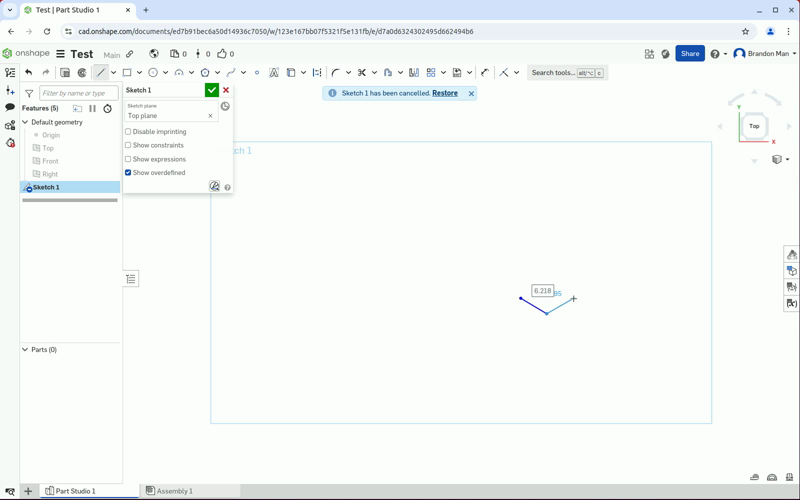
click(573, 298)
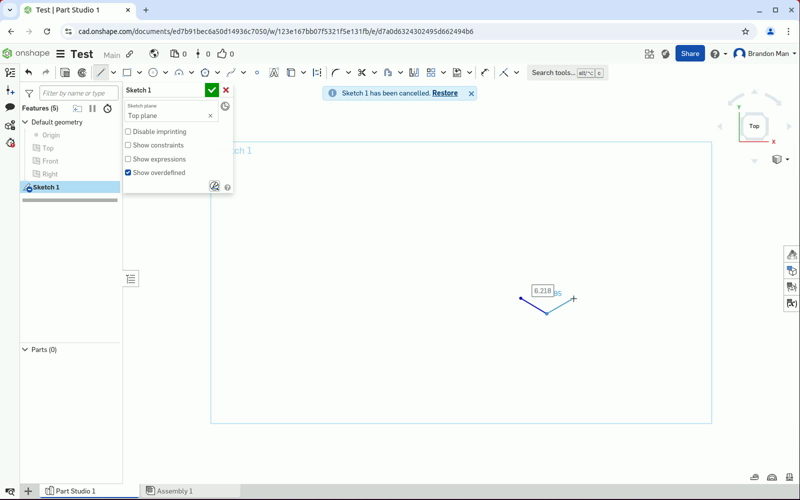
key_up(shift)
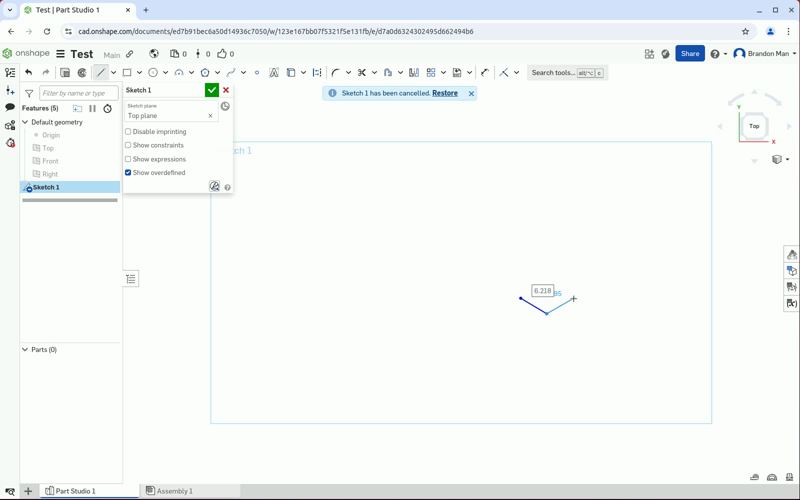
key_down(shift)
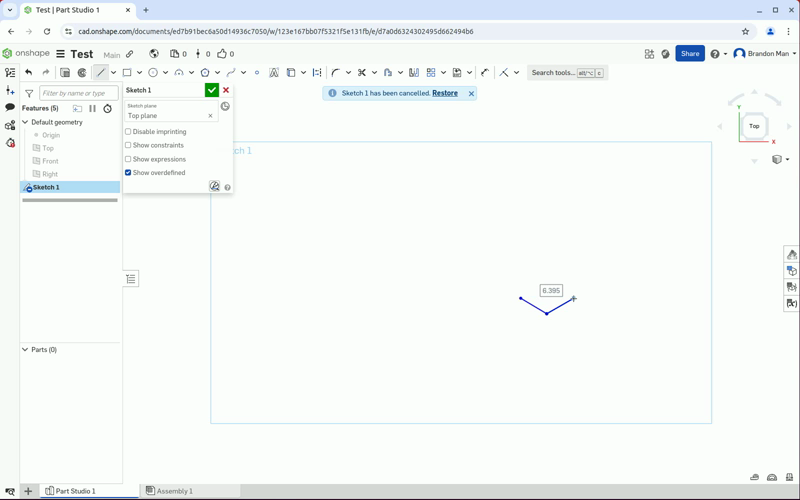
mouse_move(589, 298)
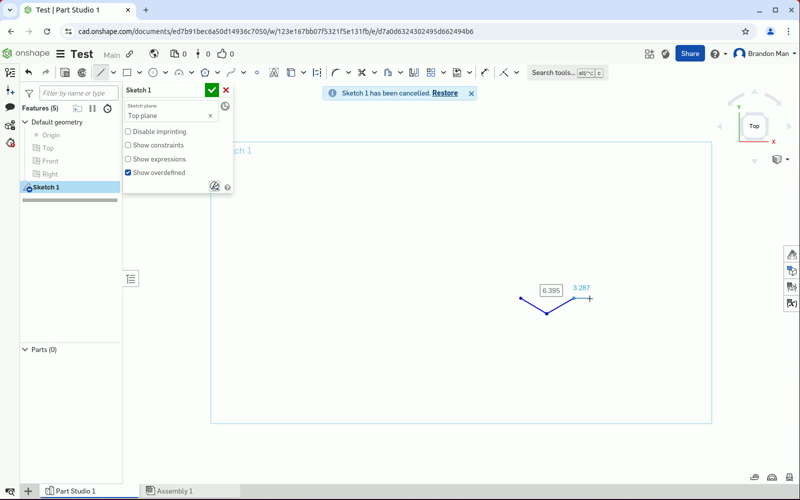
mouse_move(573, 267)
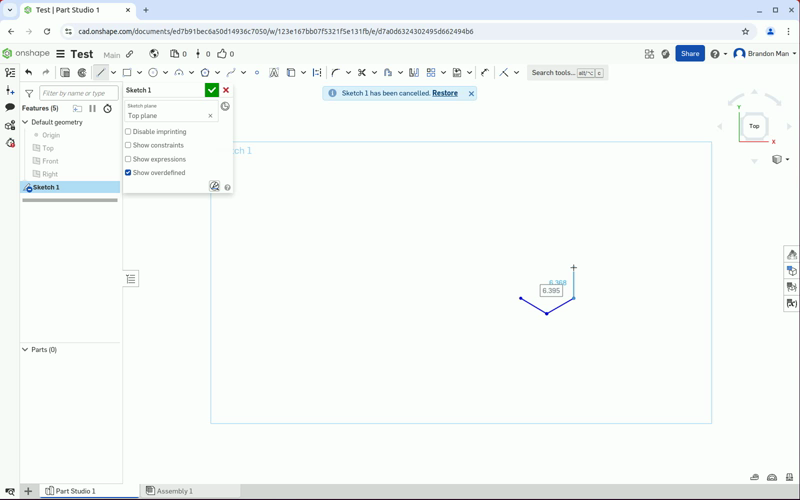
click(573, 267)
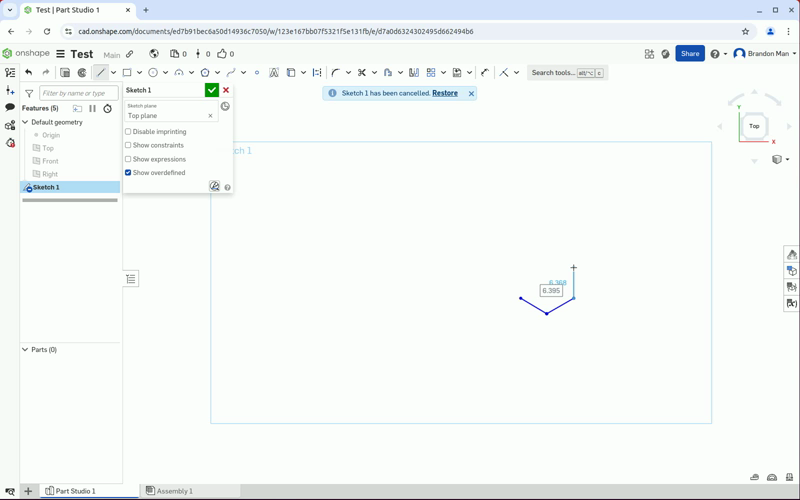
key_up(shift)
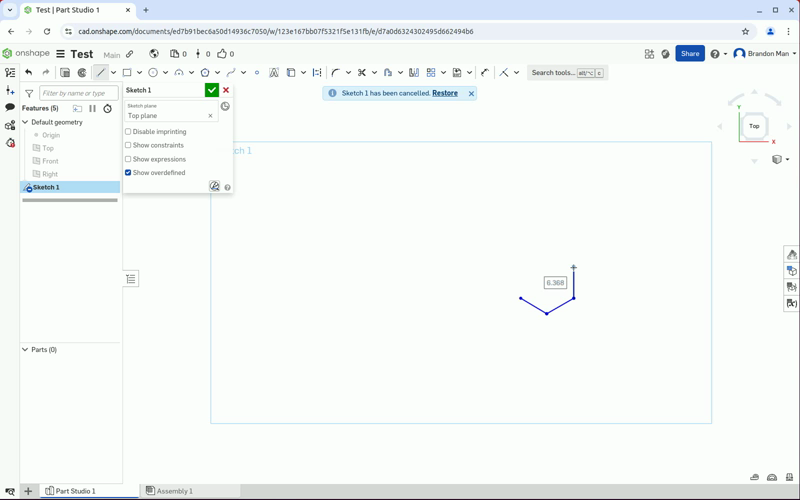
key_down(shift)
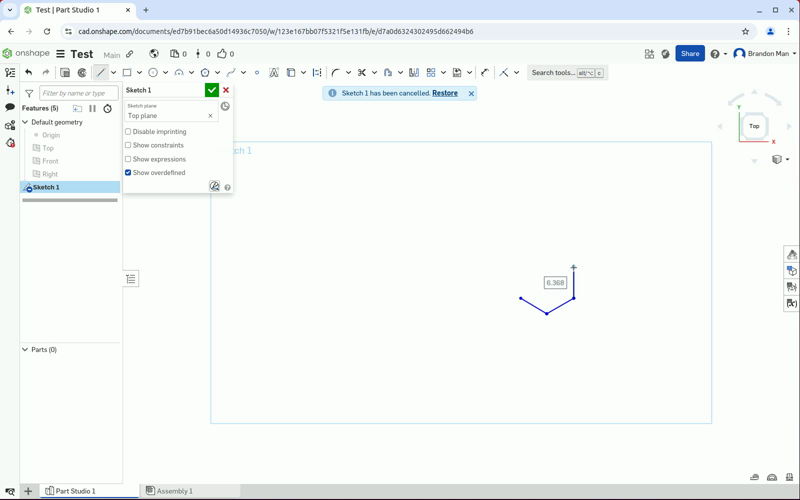
mouse_move(589, 267)
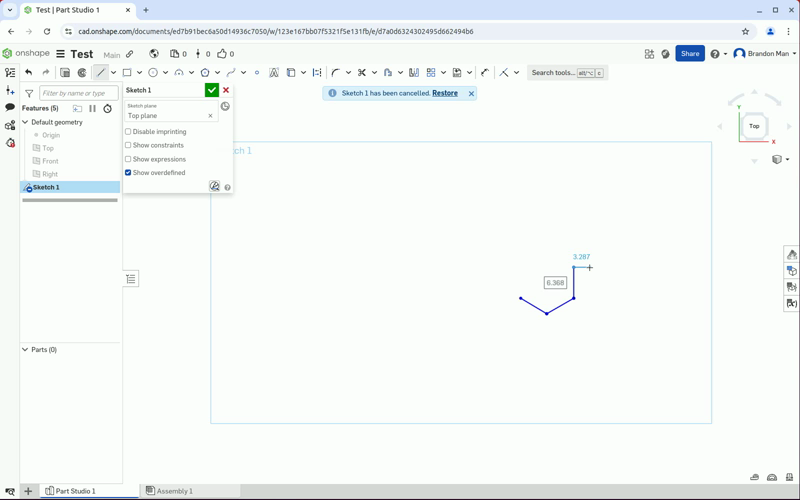
mouse_move(546, 252)
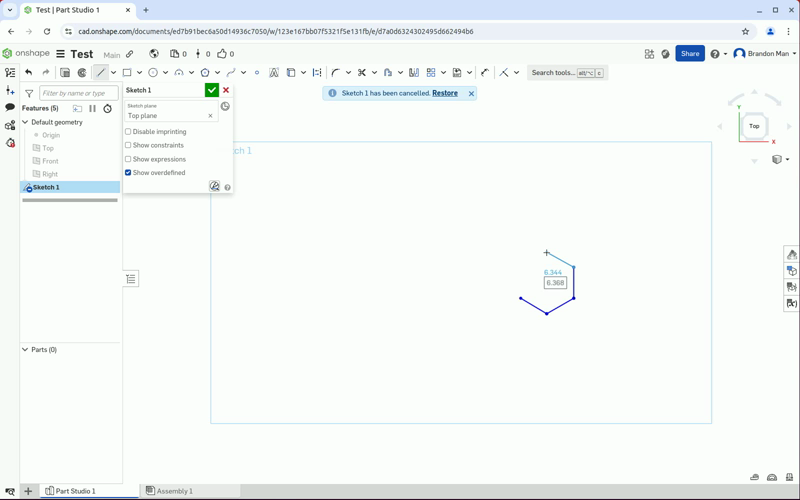
click(546, 252)
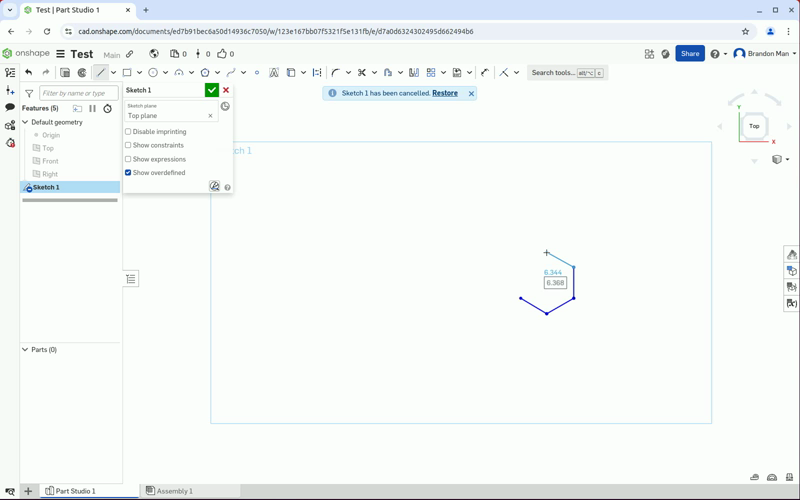
key_up(shift)
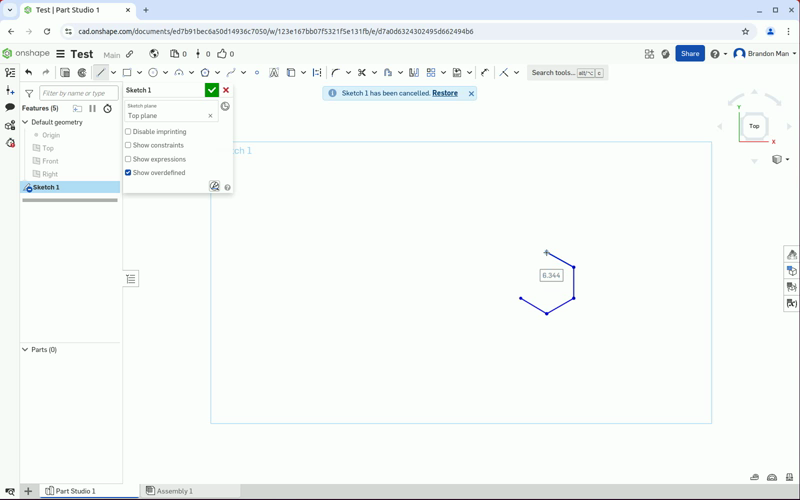
key_down(shift)
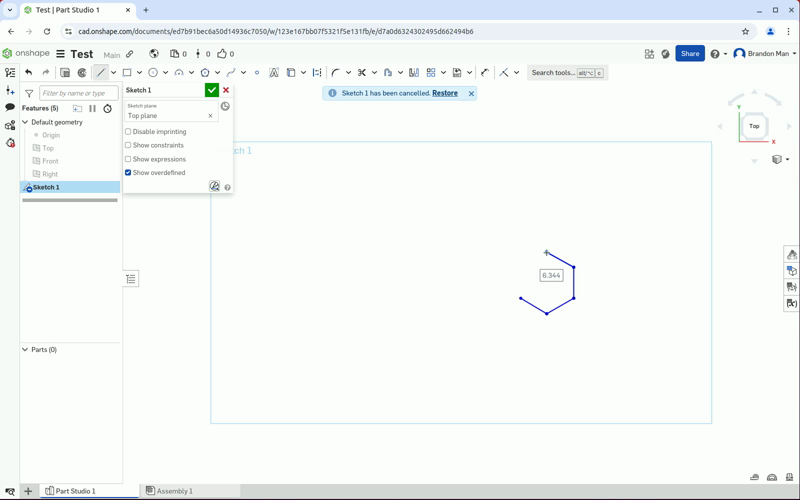
mouse_move(576, 252)
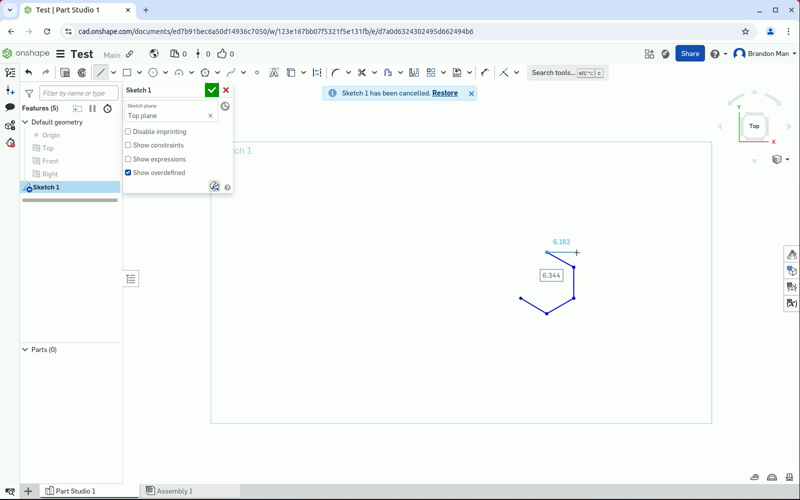
mouse_move(520, 267)
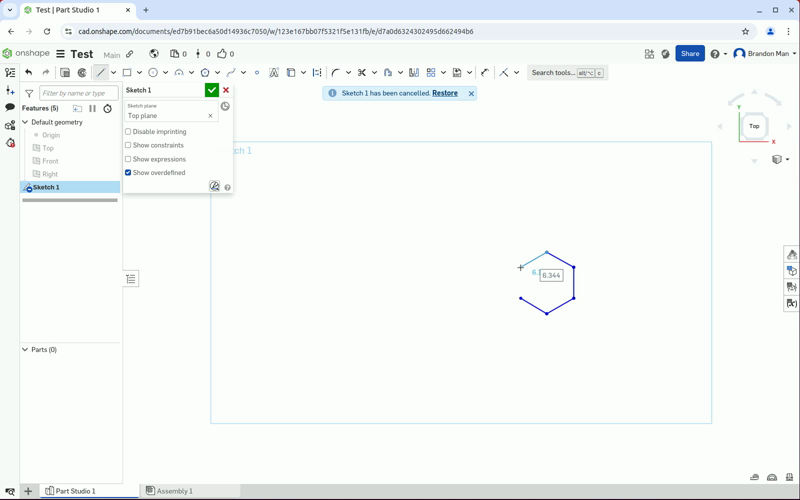
click(520, 267)
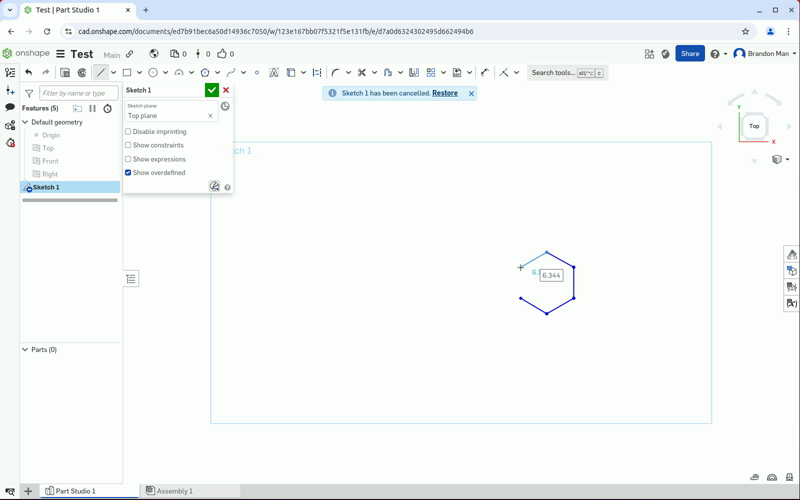
key_up(shift)
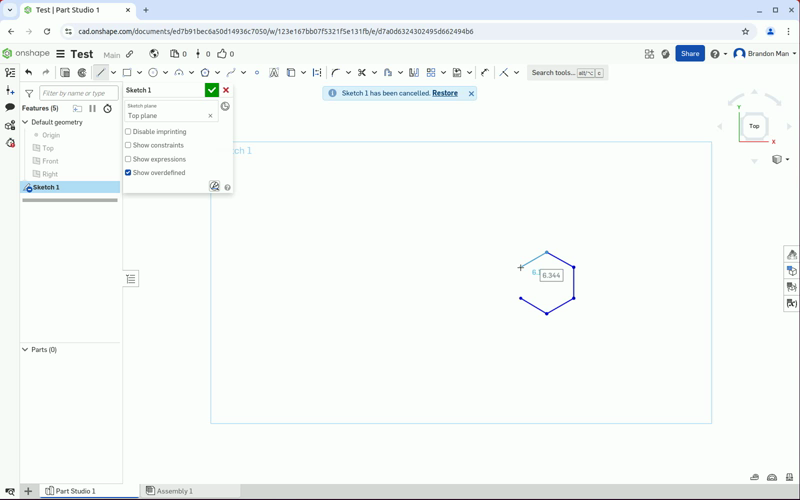
mouse_move(550, 267)
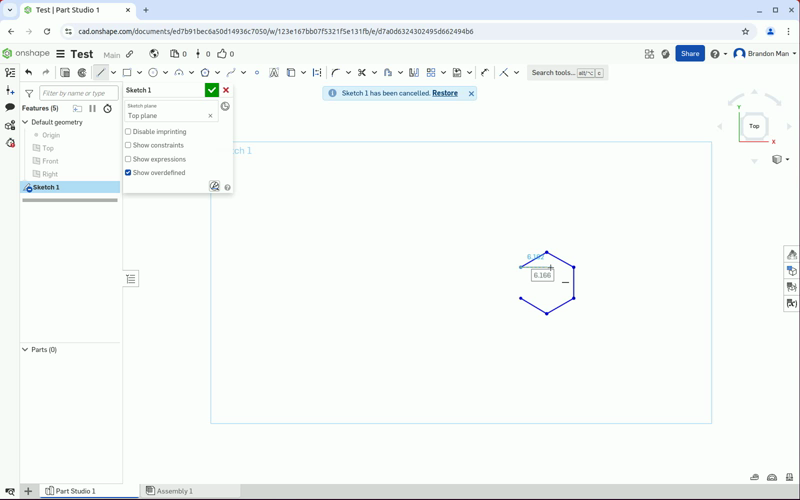
key_down(shift)
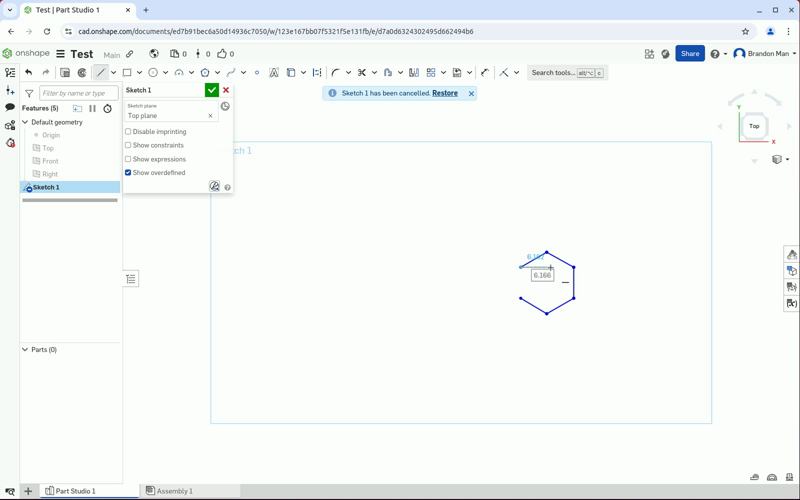
mouse_move(520, 298)
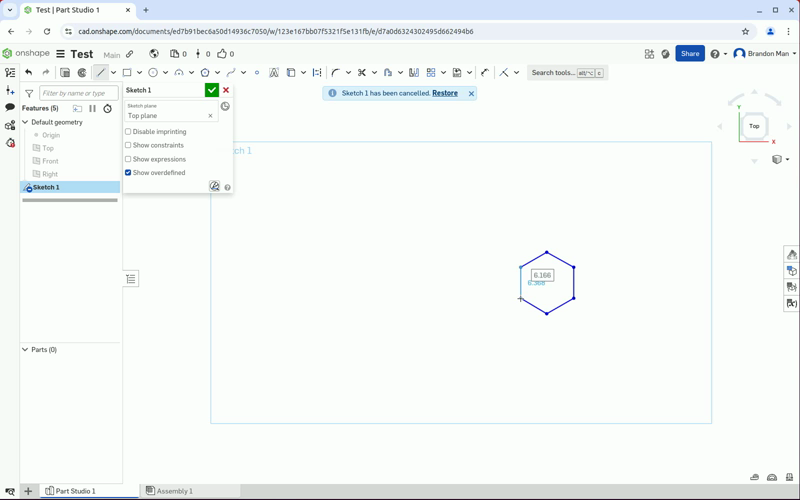
key_up(shift)
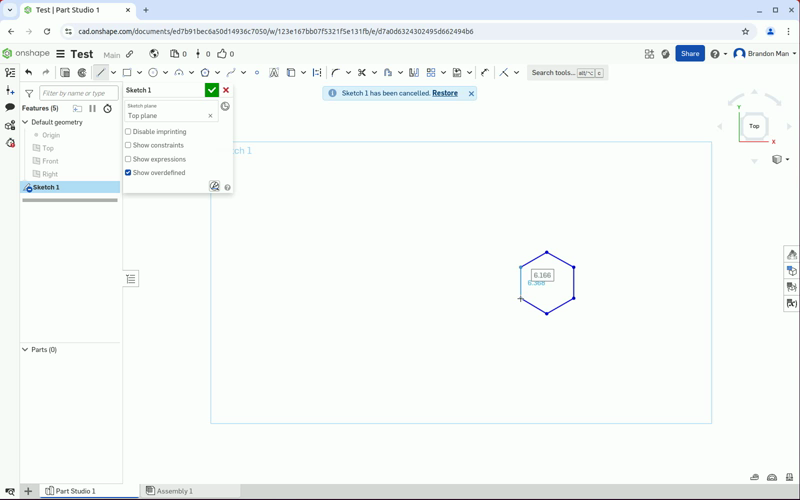
click(520, 298)
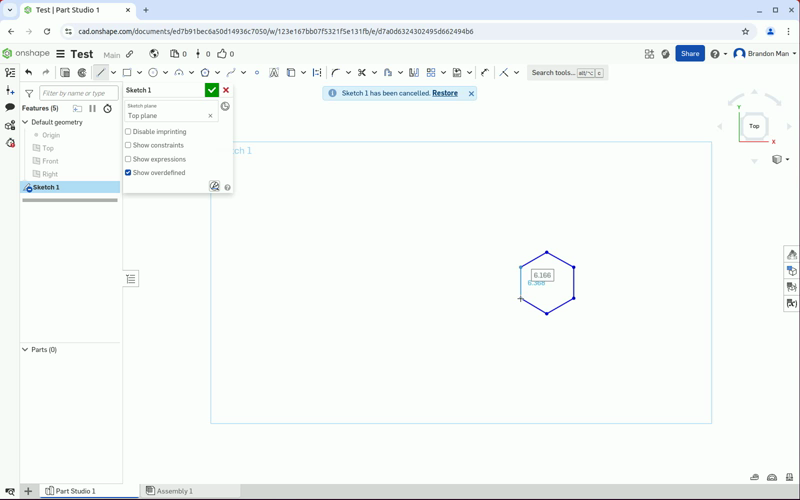
key(esc)
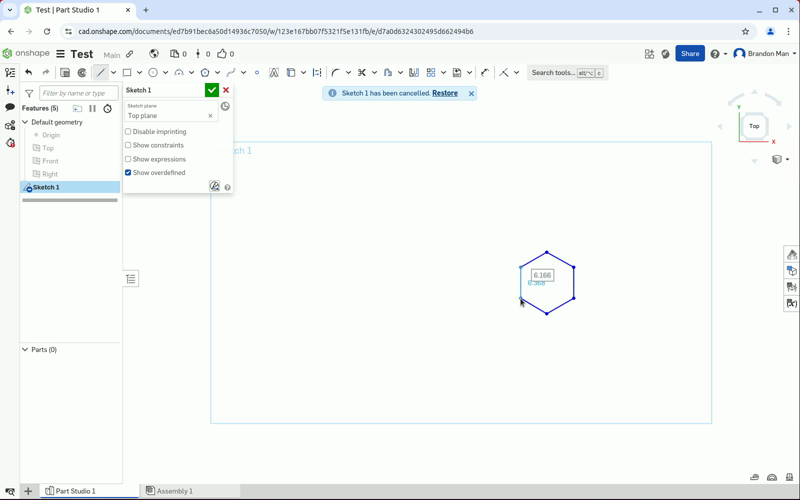
mouse_move(552, 305)
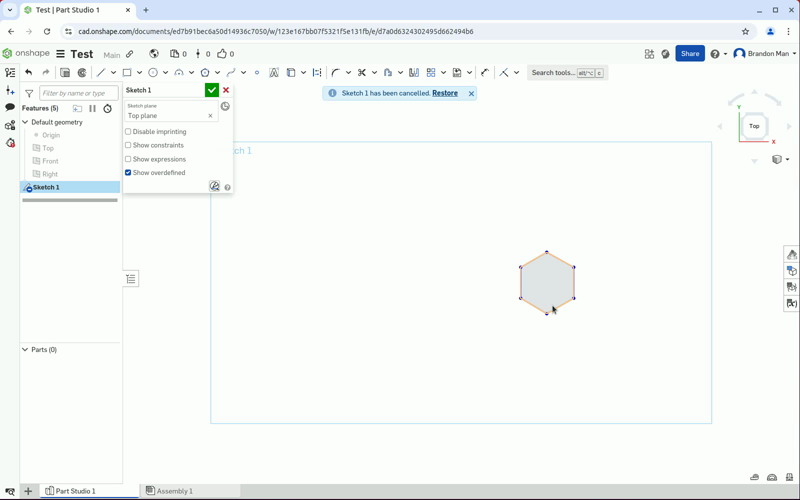
click(552, 305)
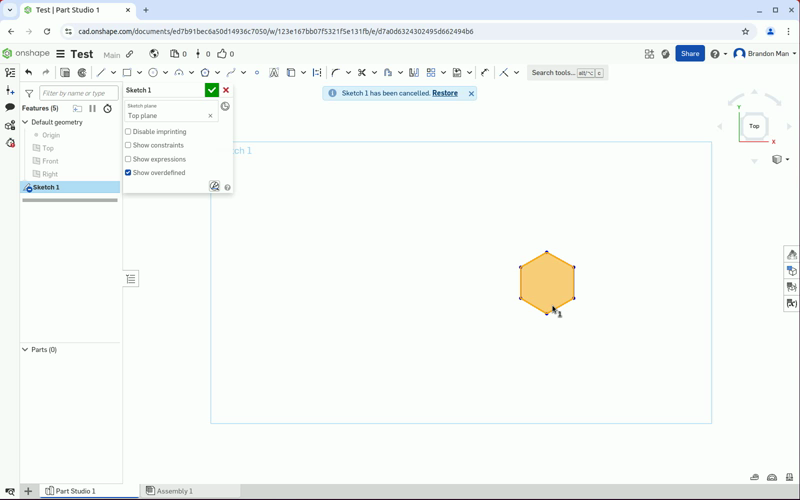
mouse_move(73, 352)
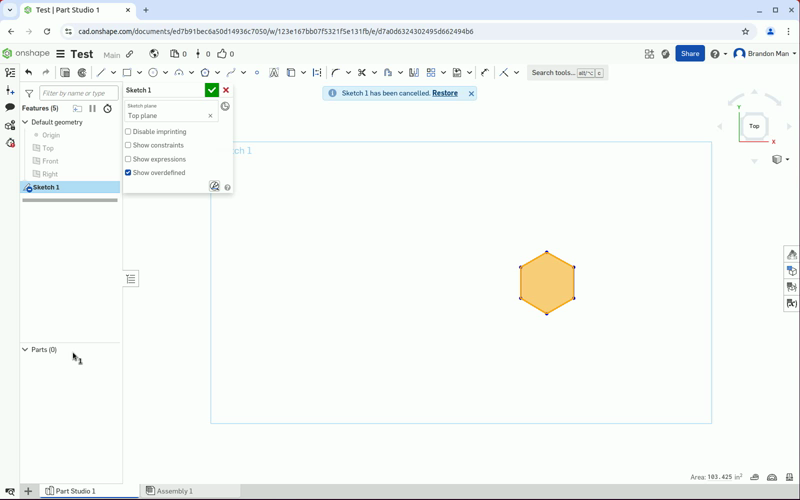
key(shift+y)
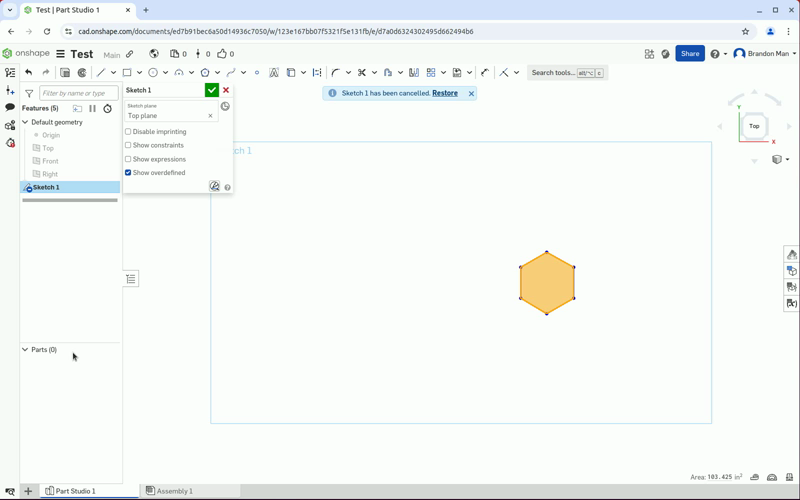
key(shift+e)
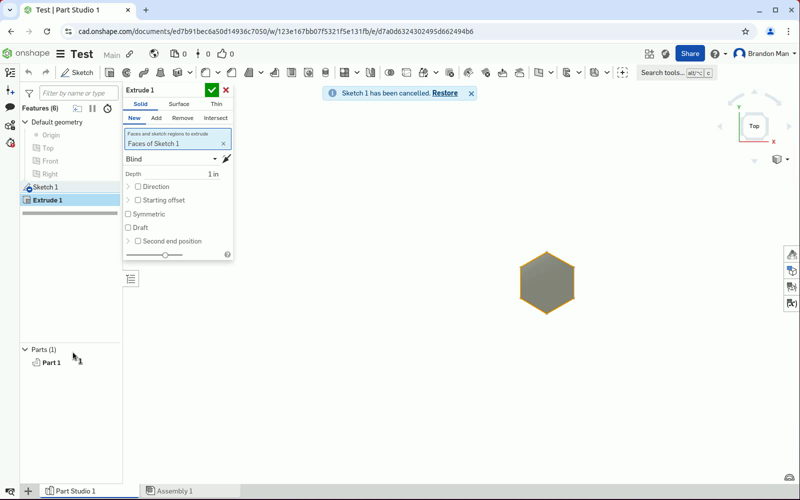
mouse_move(143, 106)
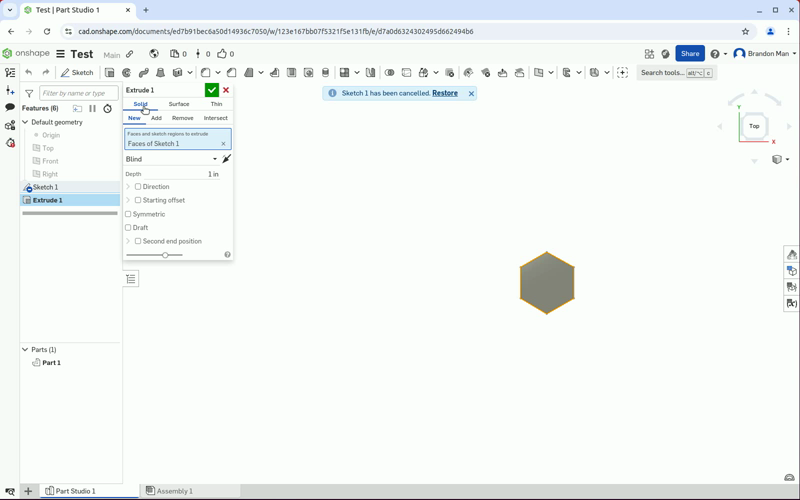
click(143, 106)
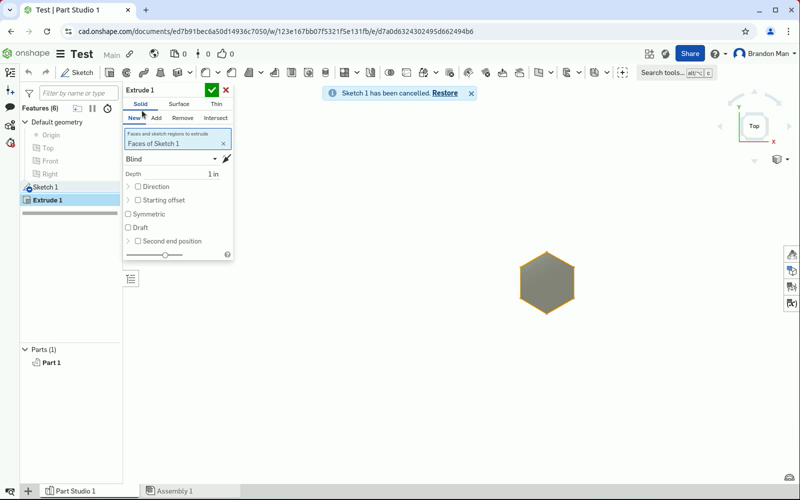
mouse_move(137, 120)
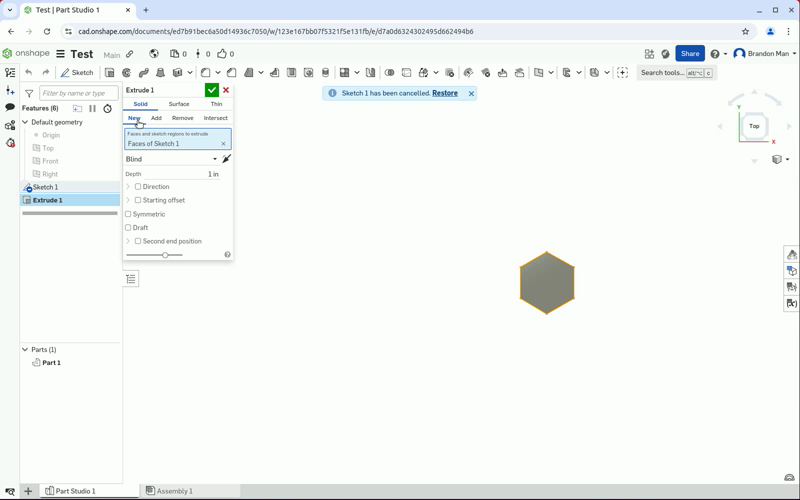
click(137, 120)
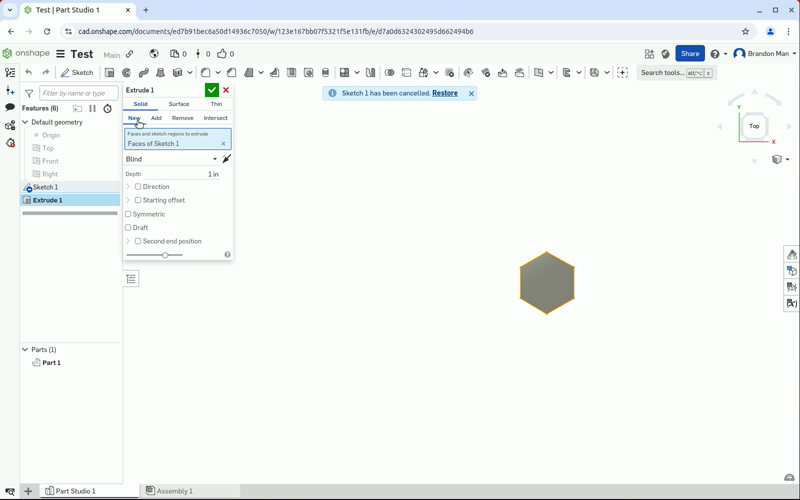
key(tab, 4)
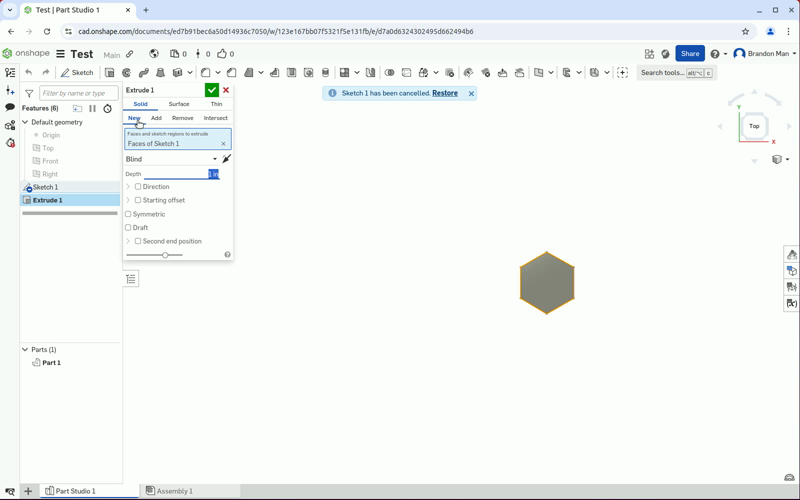
text(1.926)
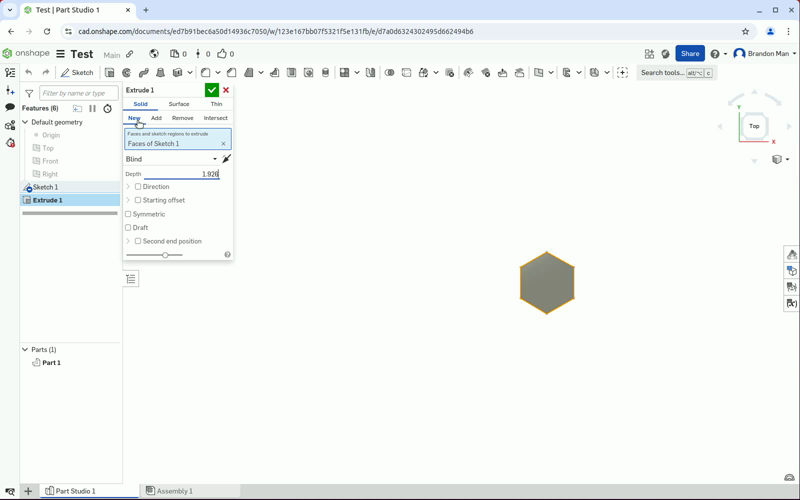
key(enter)
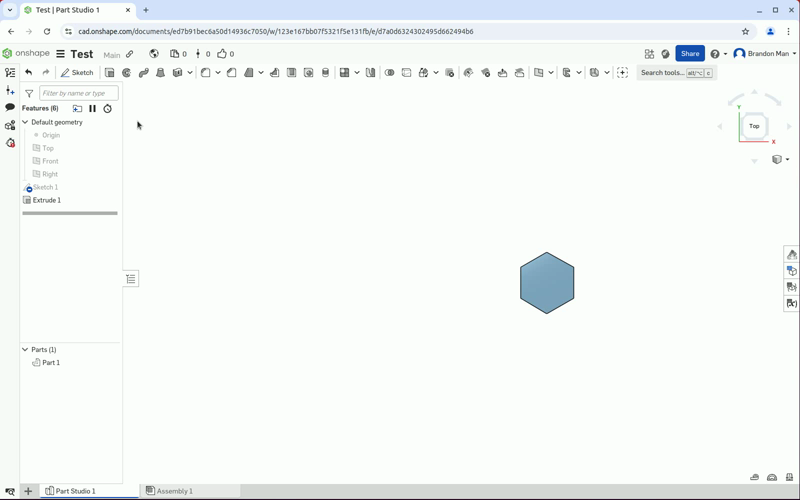
key(shift+h)
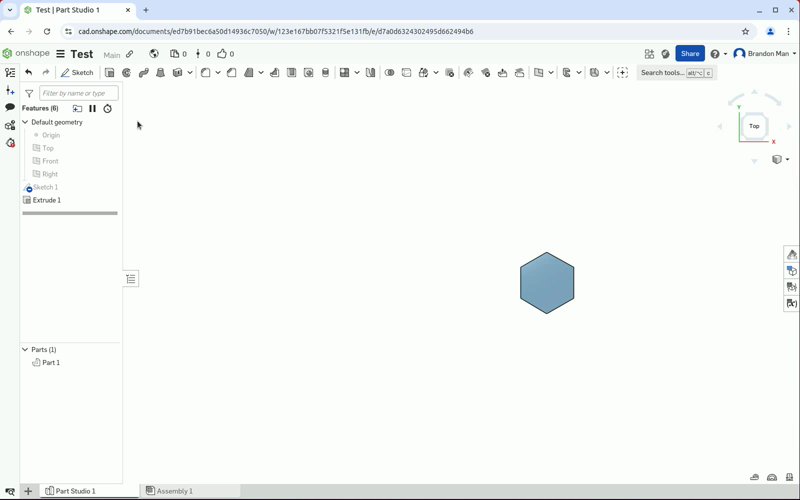
key(shift+h)
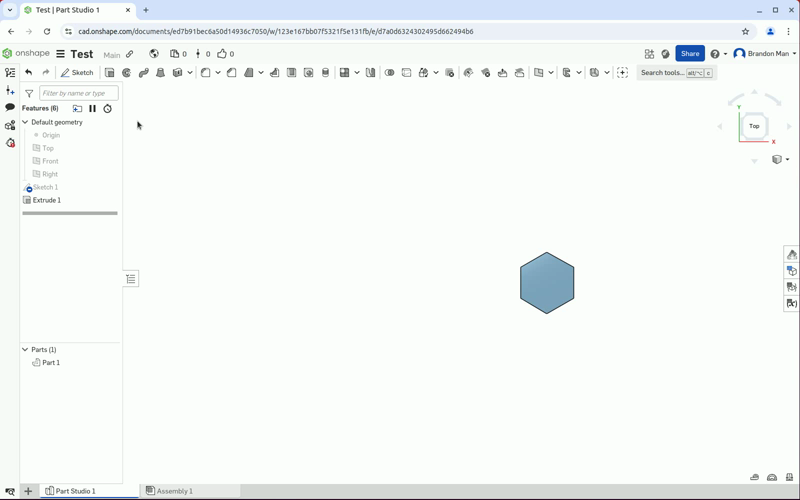
mouse_move(73, 189)
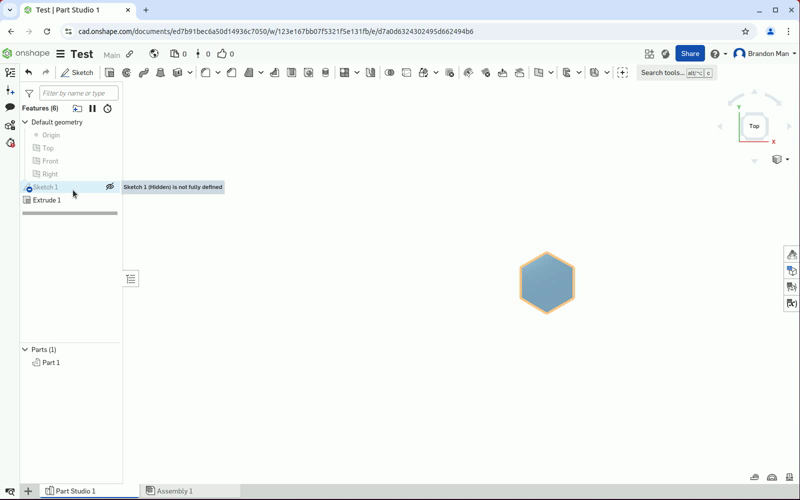
click(73, 189)
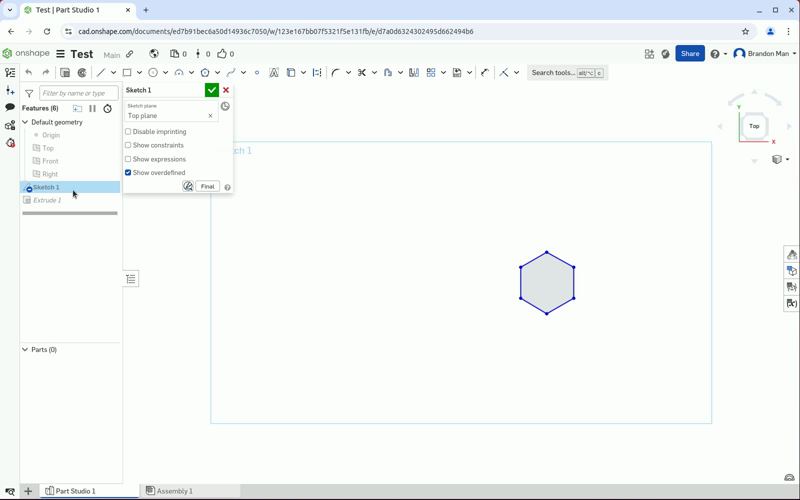
mouse_move(229, 92)
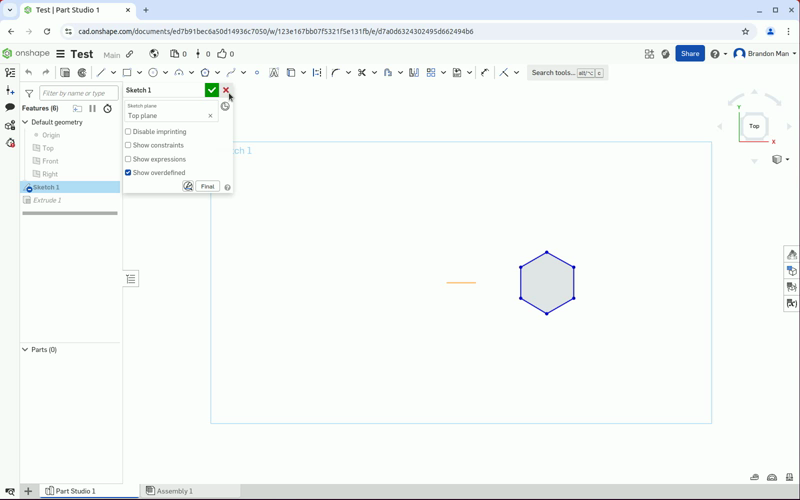
click(229, 92)
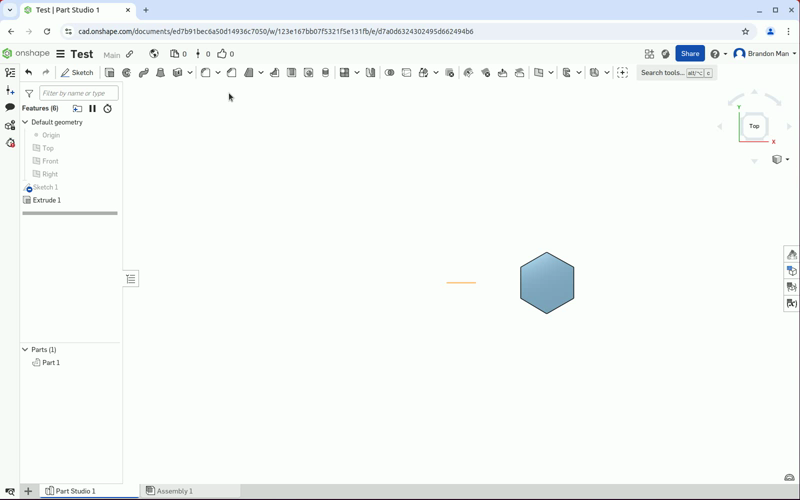
mouse_move(541, 75)
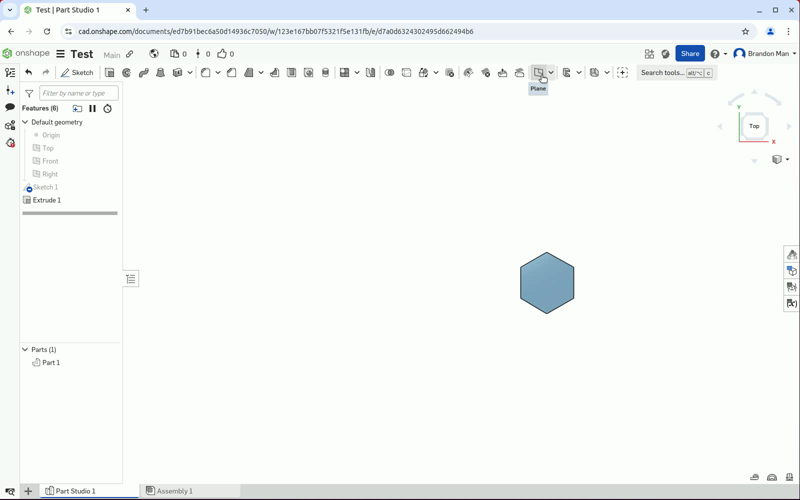
click(541, 75)
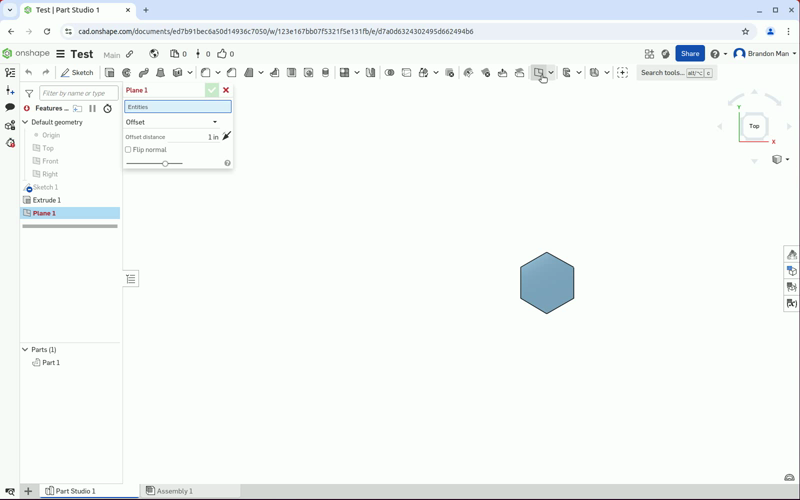
mouse_move(73, 150)
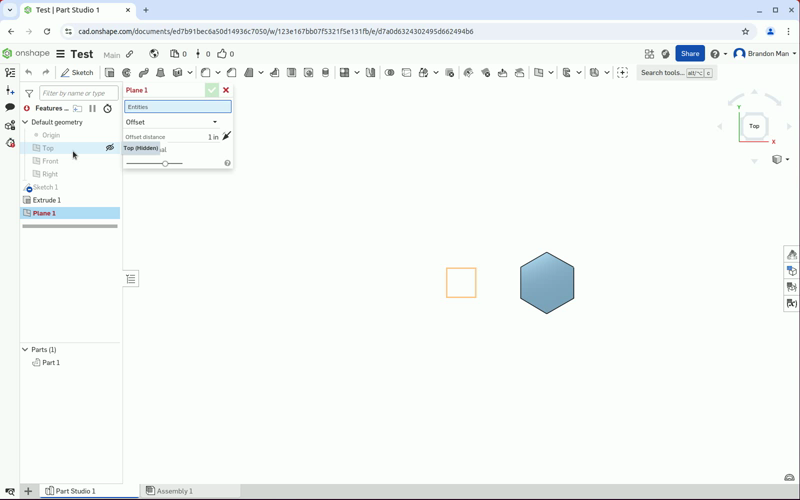
click(73, 150)
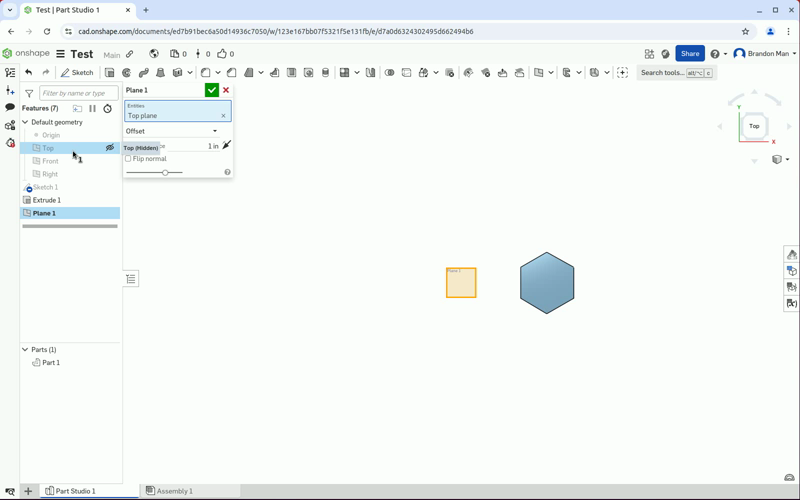
key(tab, 2)
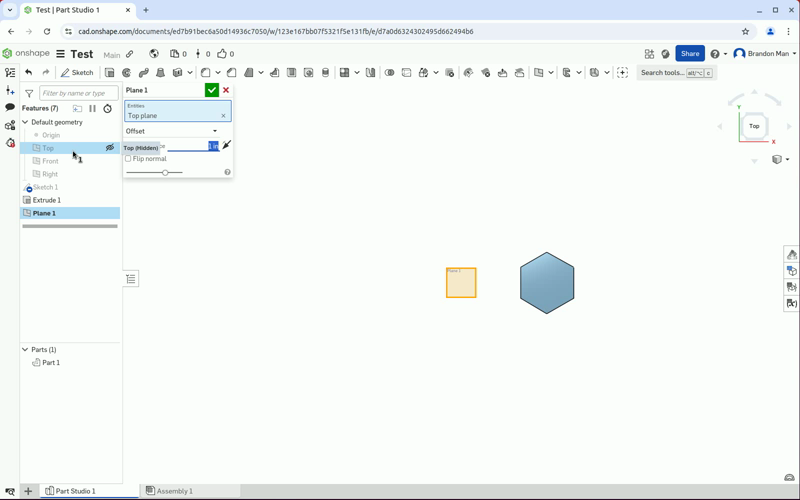
text(1.91)
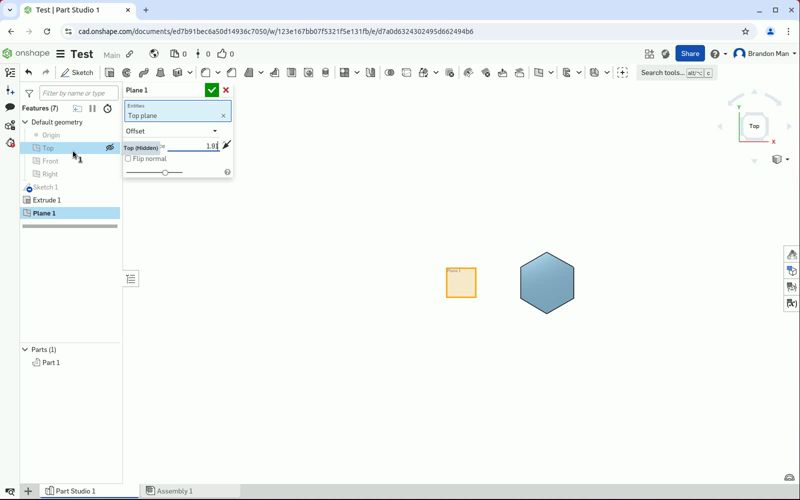
key(enter, 2)
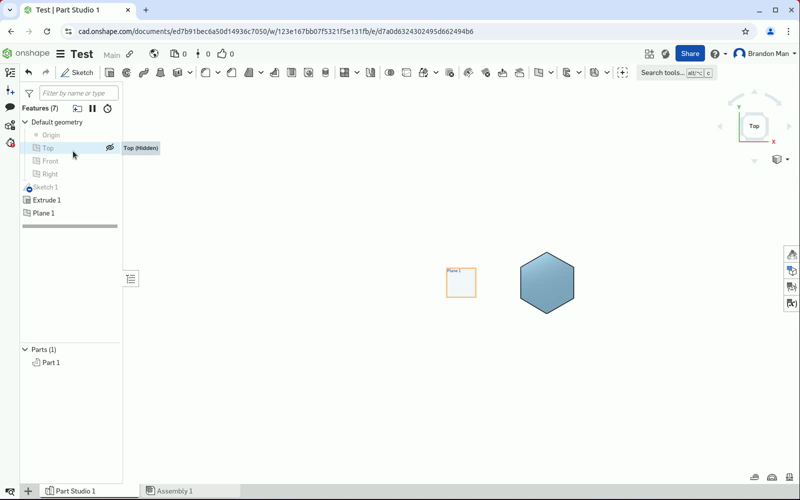
key(shift+s)
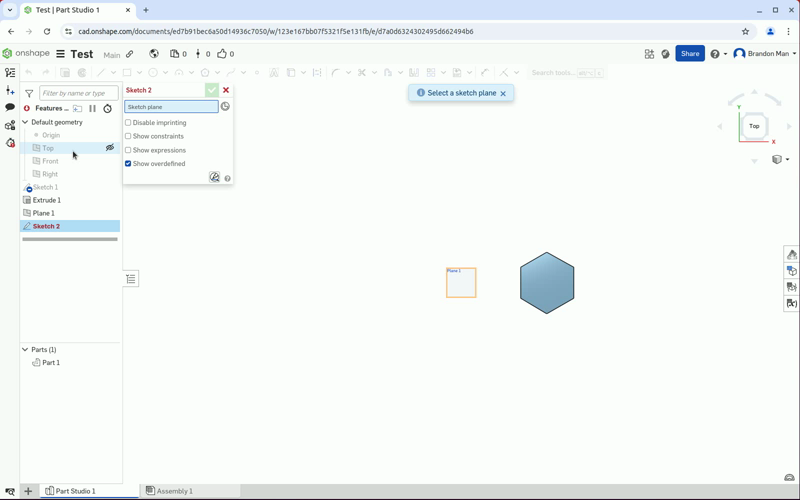
mouse_move(73, 215)
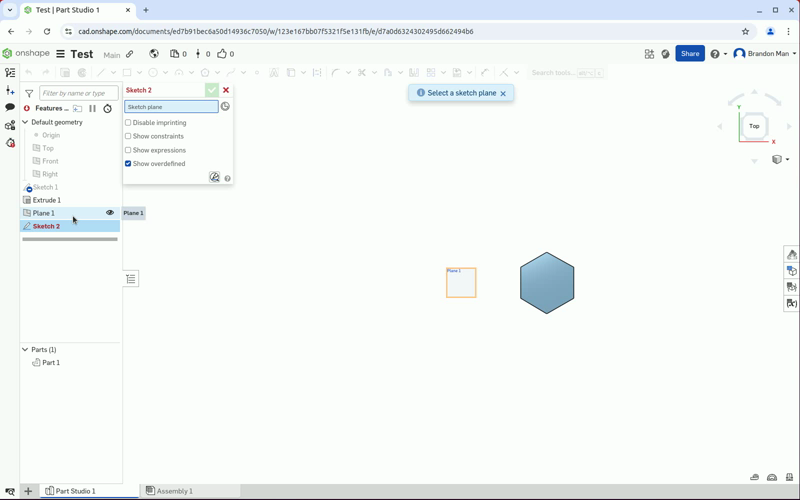
click(73, 215)
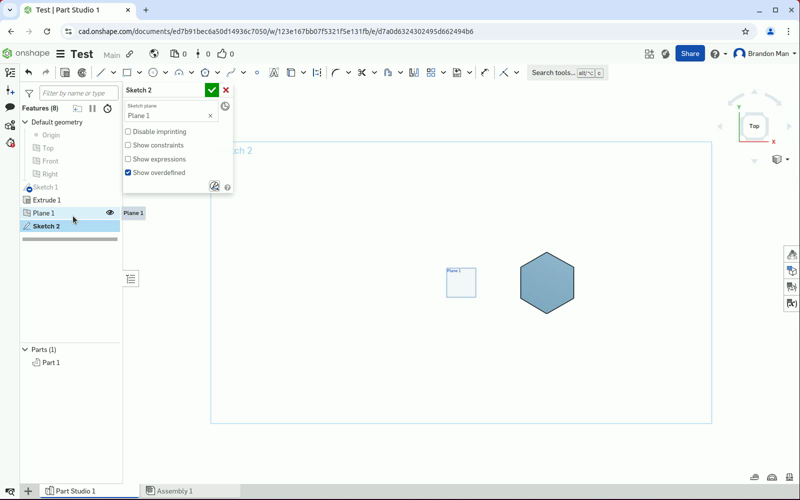
mouse_move(73, 352)
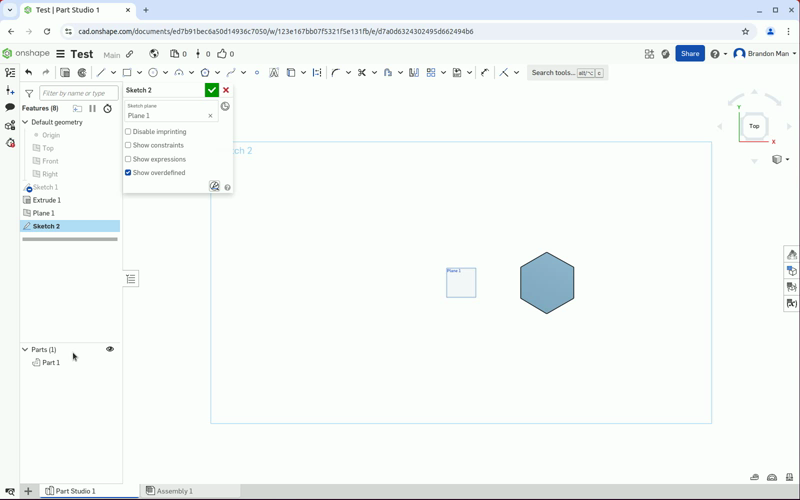
key(y)
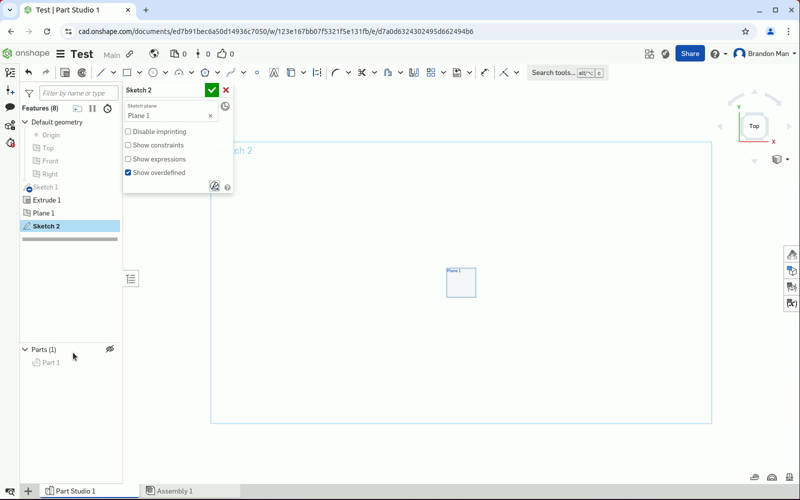
key(c)
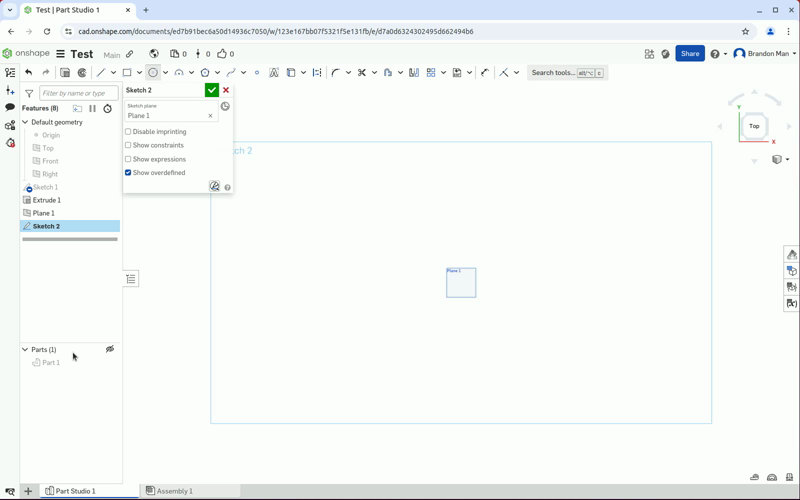
key_down(shift)
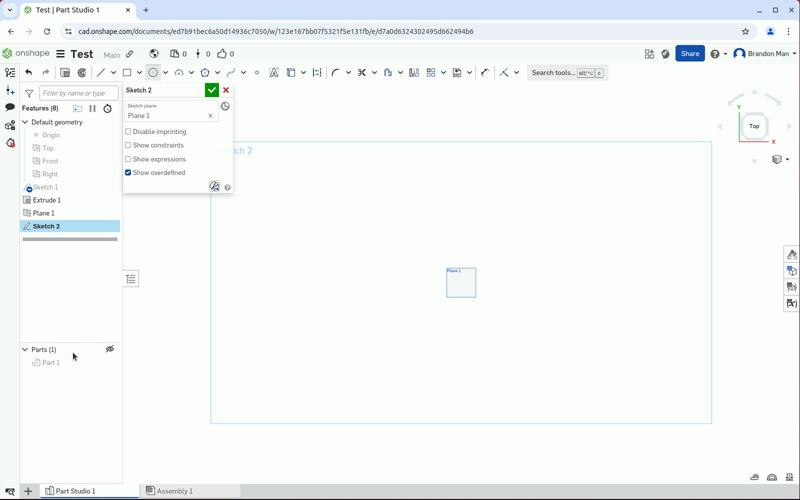
mouse_move(547, 282)
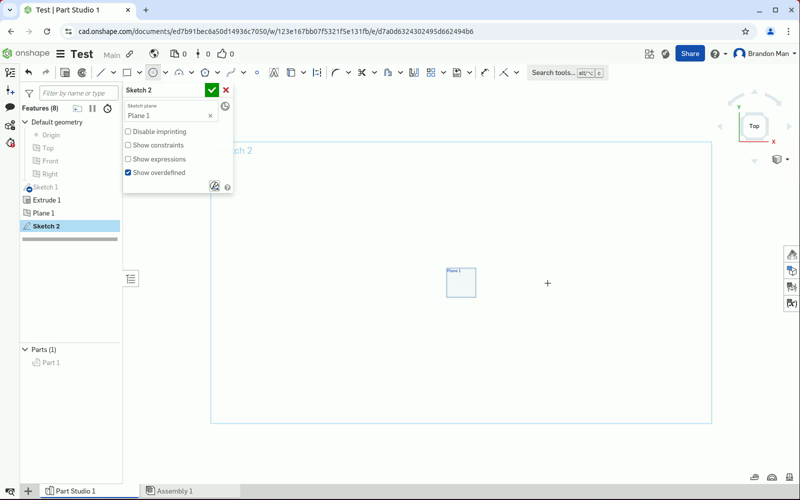
click(547, 282)
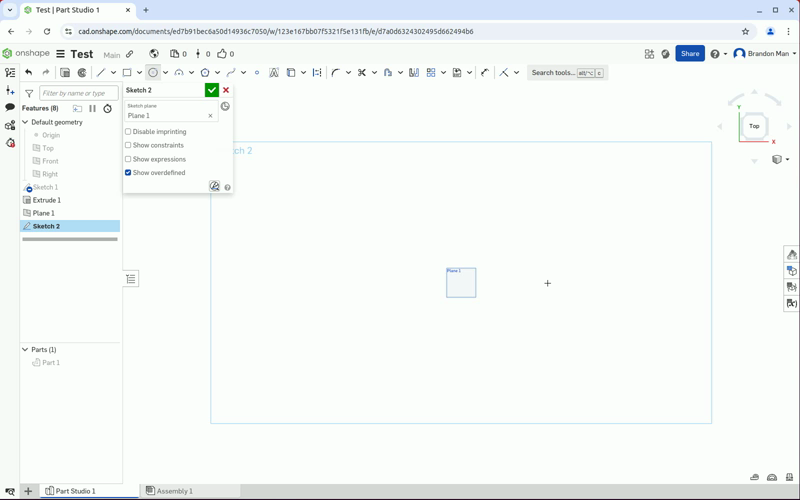
key_up(shift)
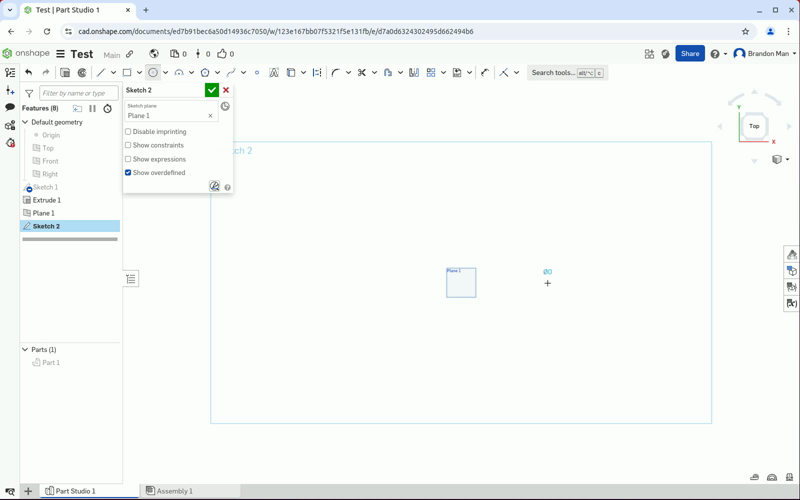
mouse_move(565, 282)
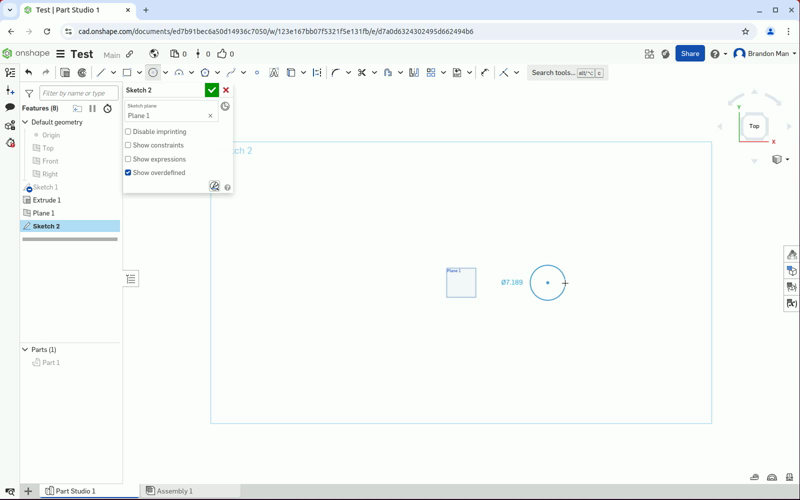
click(565, 282)
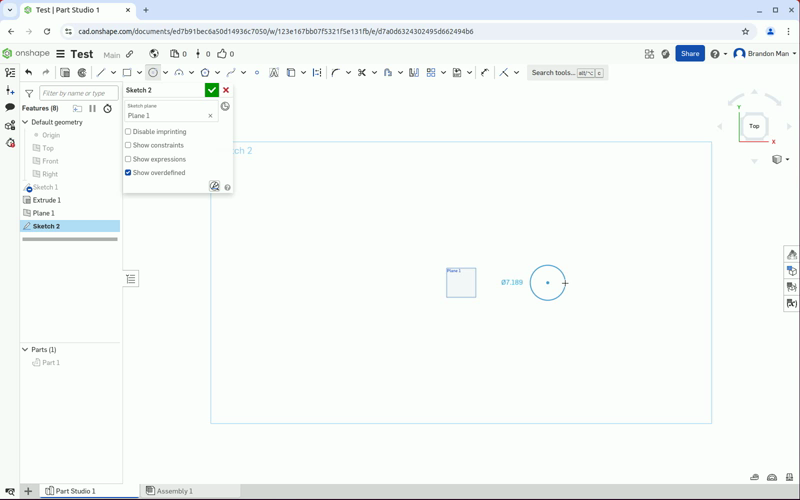
key(esc)
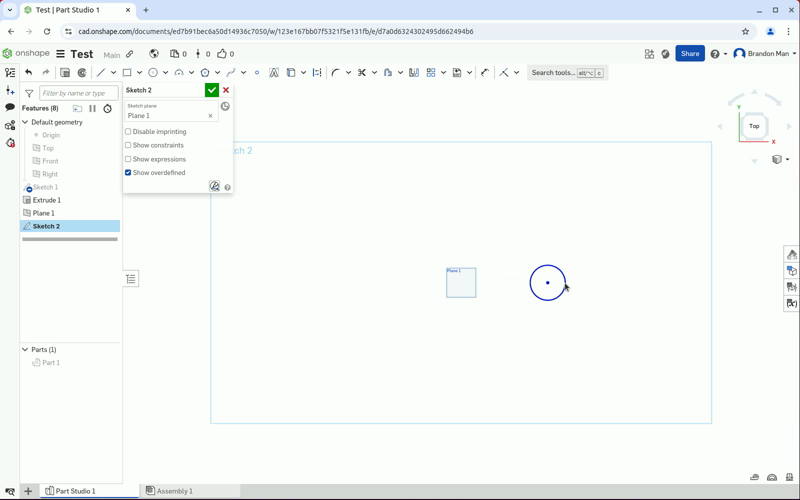
mouse_move(560, 288)
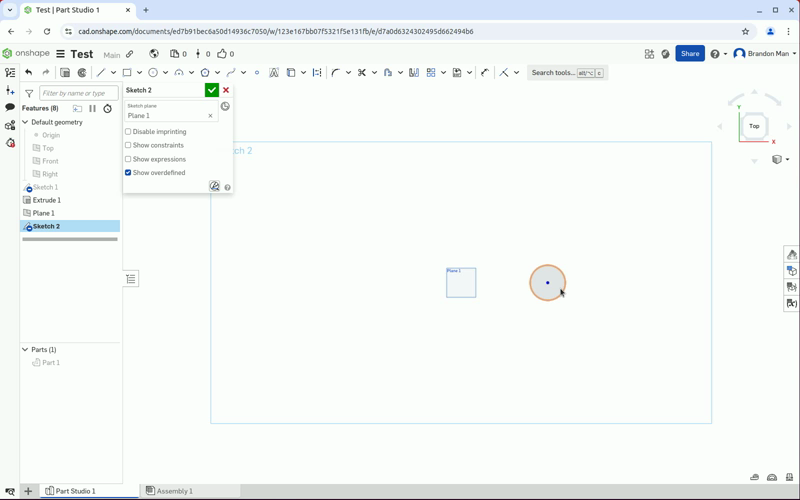
scroll(6)
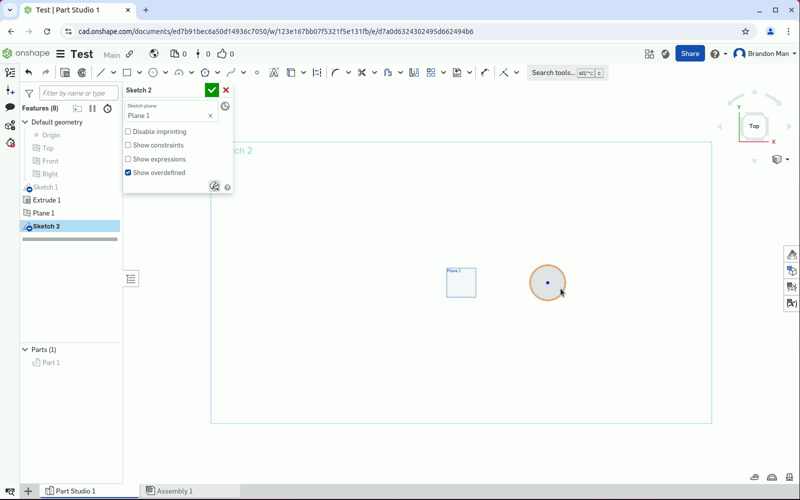
scroll(6)
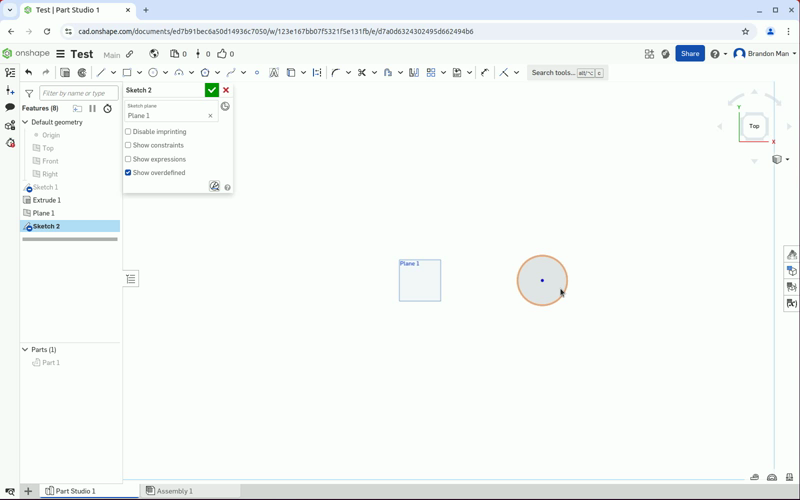
scroll(6)
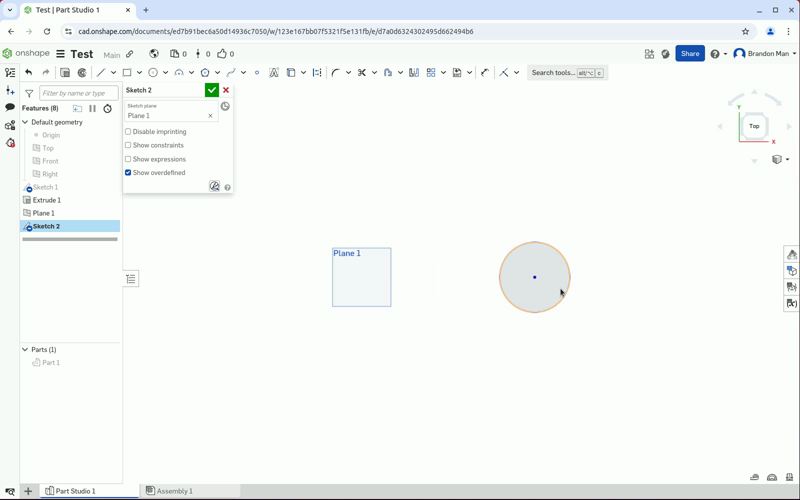
scroll(6)
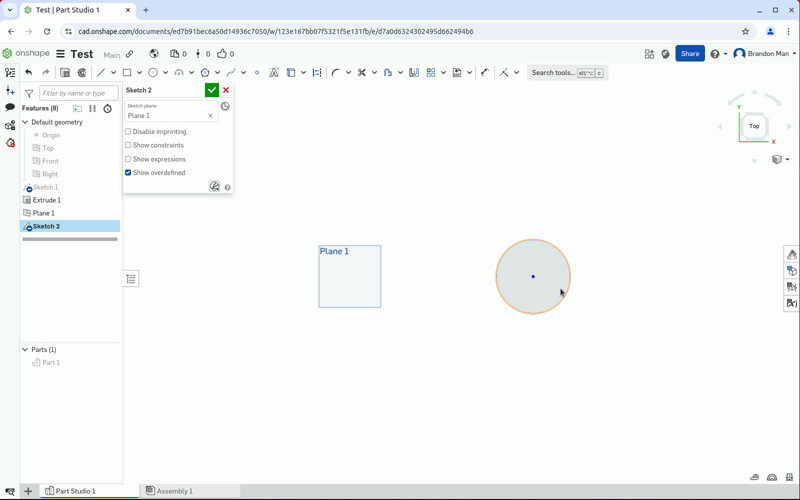
scroll(6)
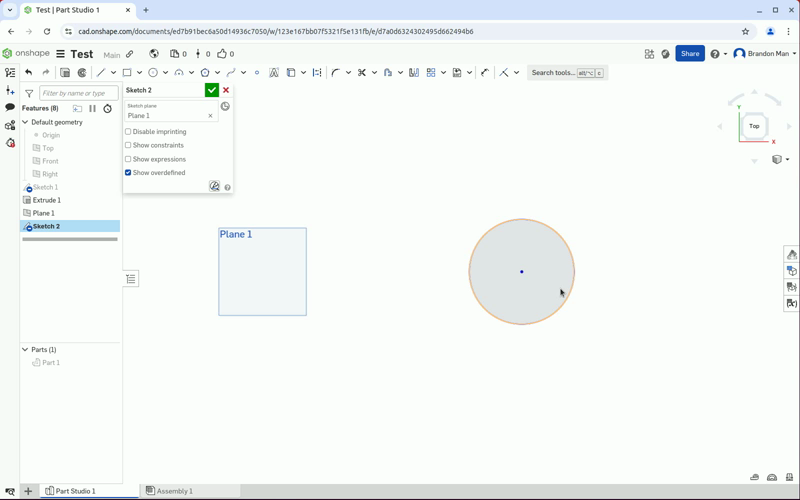
scroll(6)
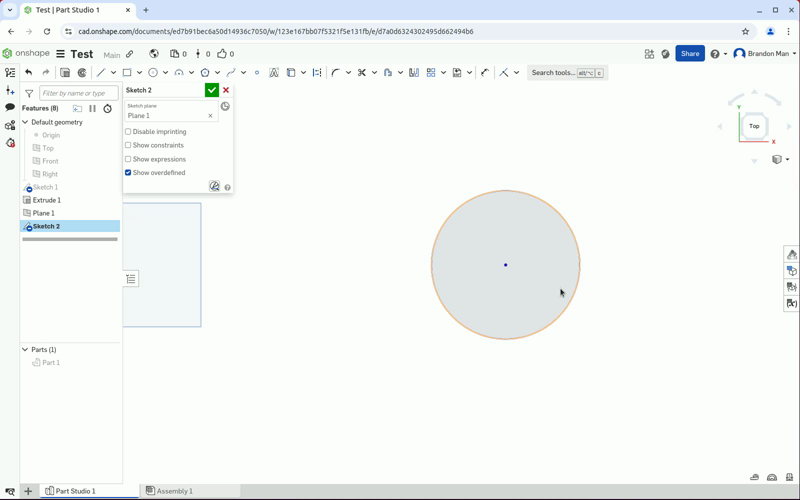
scroll(6)
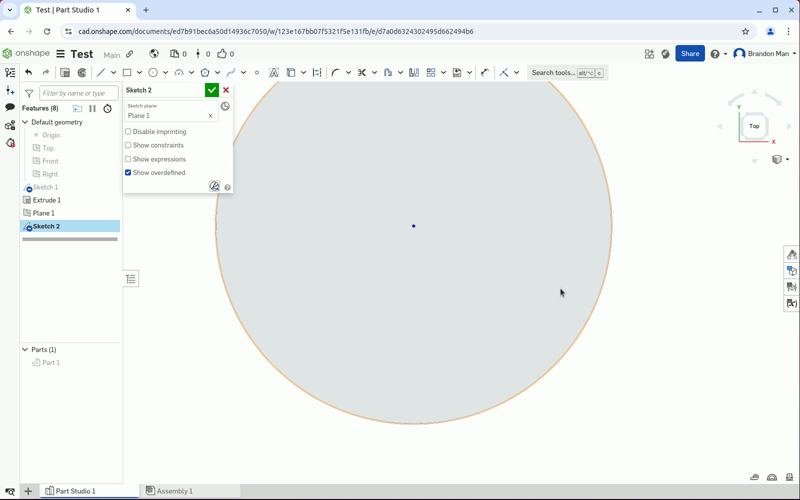
click(560, 288)
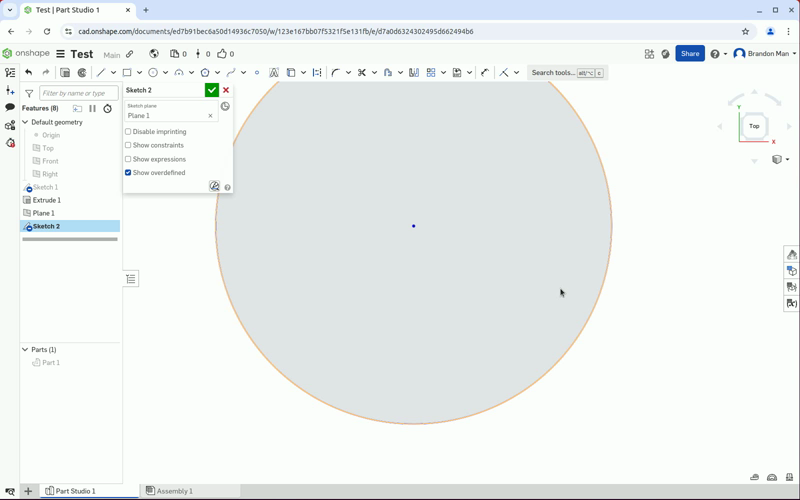
scroll(-6)
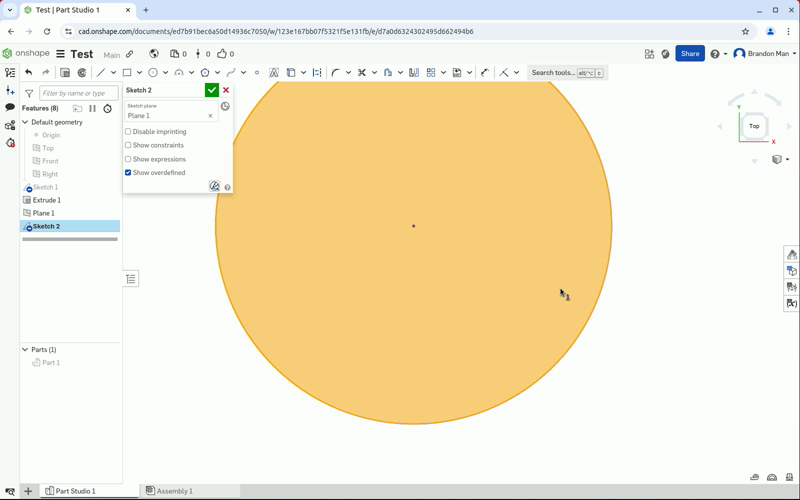
scroll(-6)
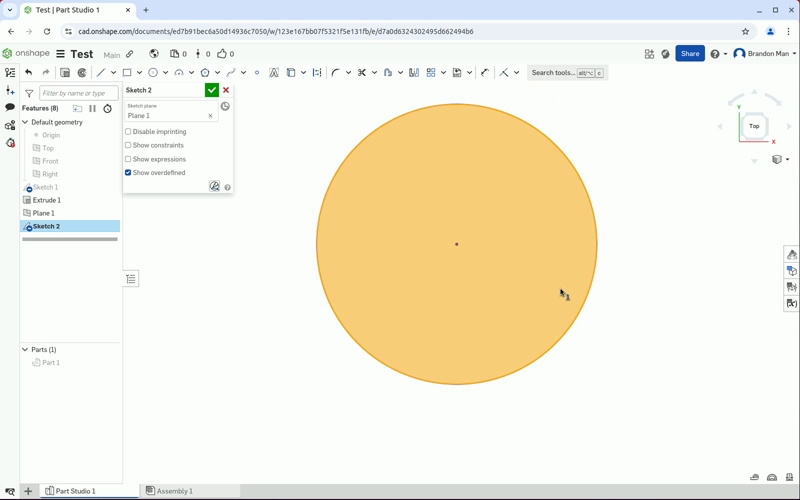
scroll(-6)
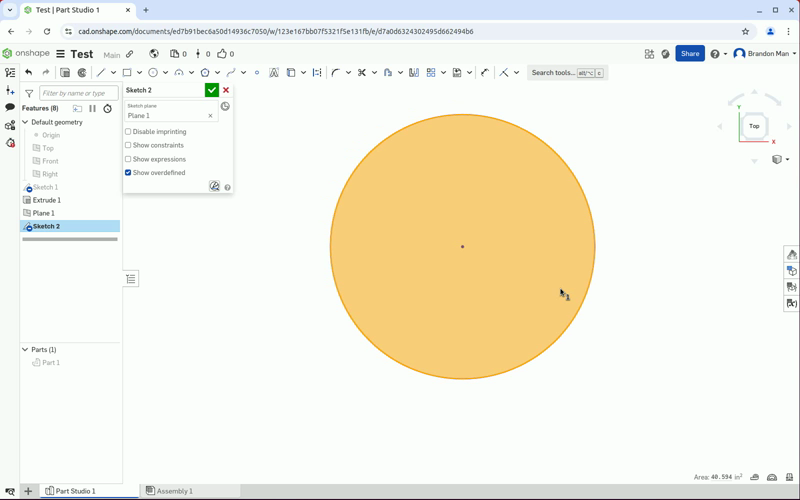
scroll(-6)
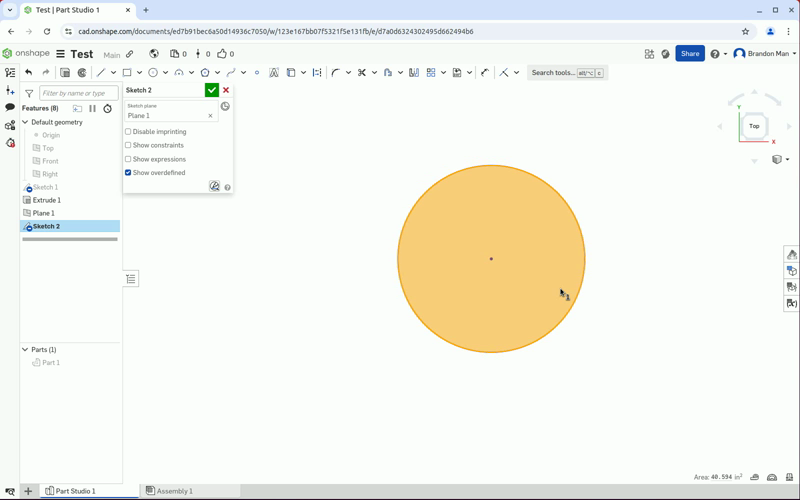
scroll(-6)
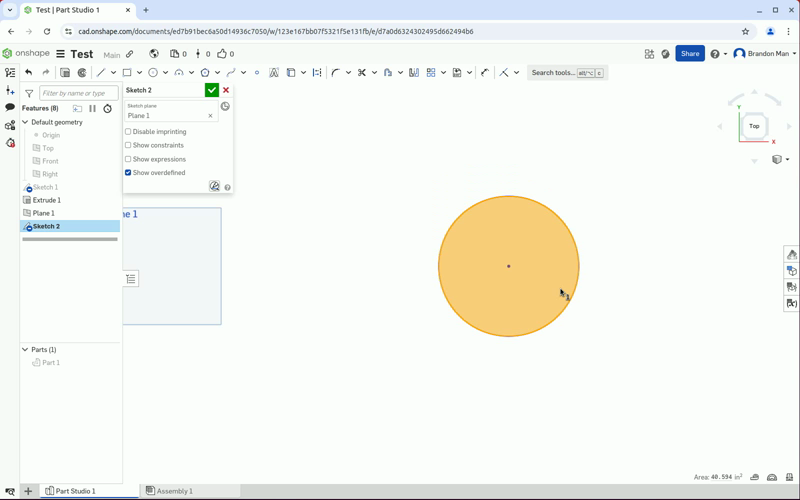
scroll(-6)
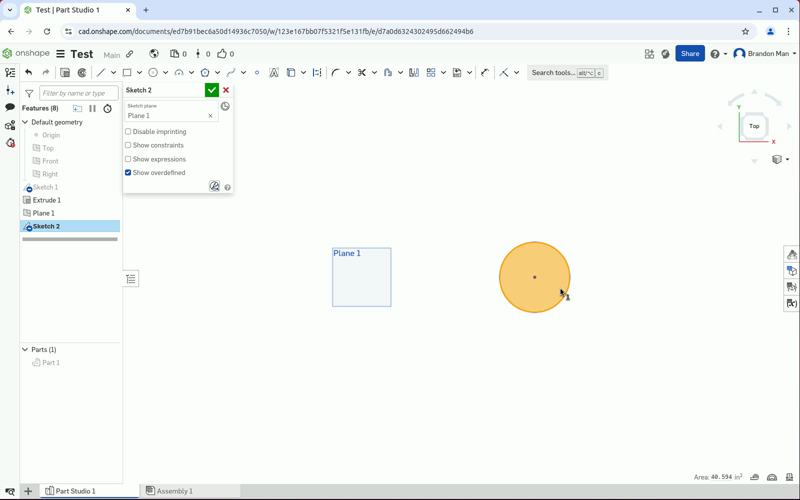
scroll(-6)
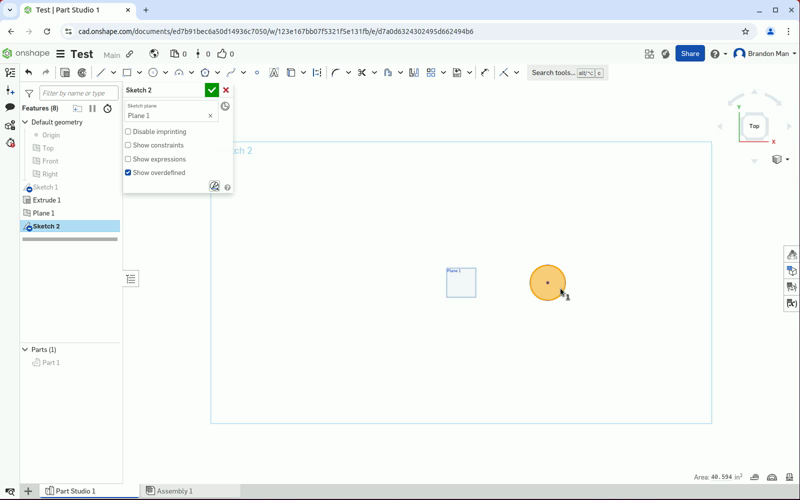
mouse_move(73, 352)
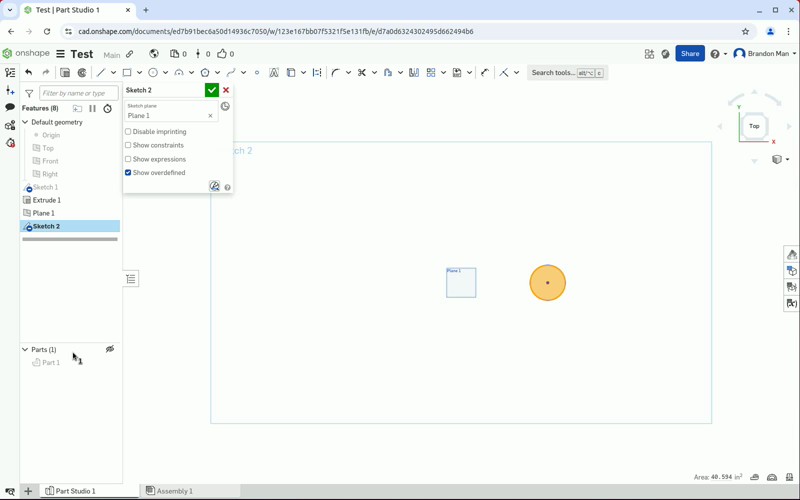
key(shift+y)
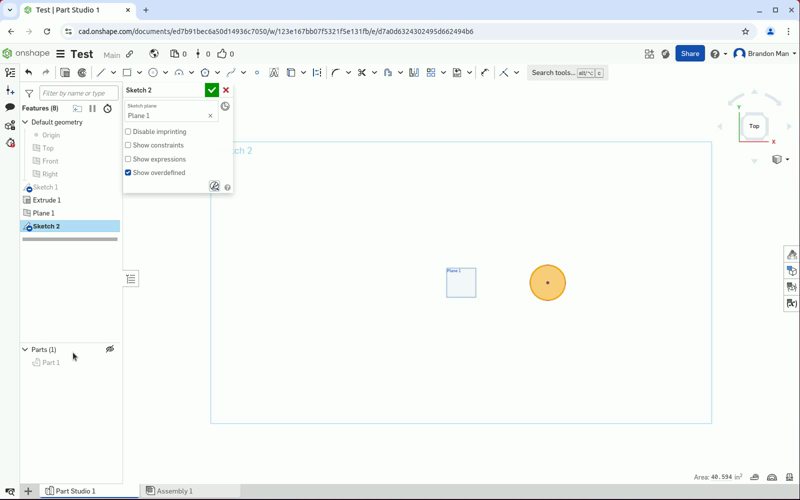
key(shift+e)
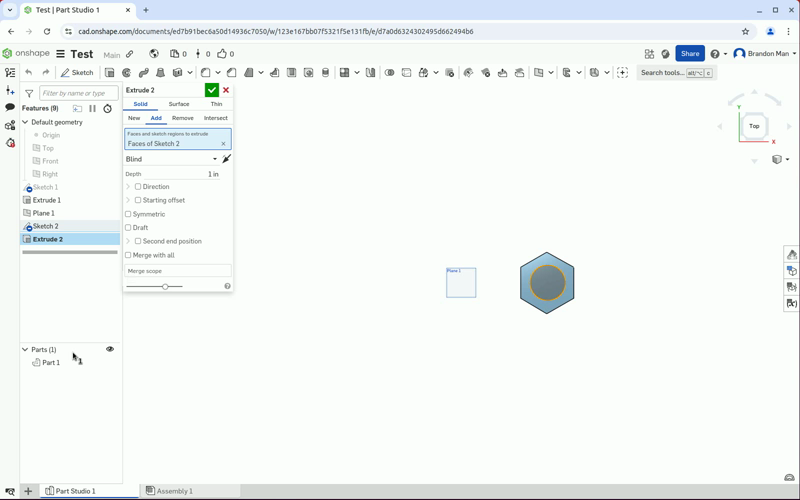
mouse_move(143, 106)
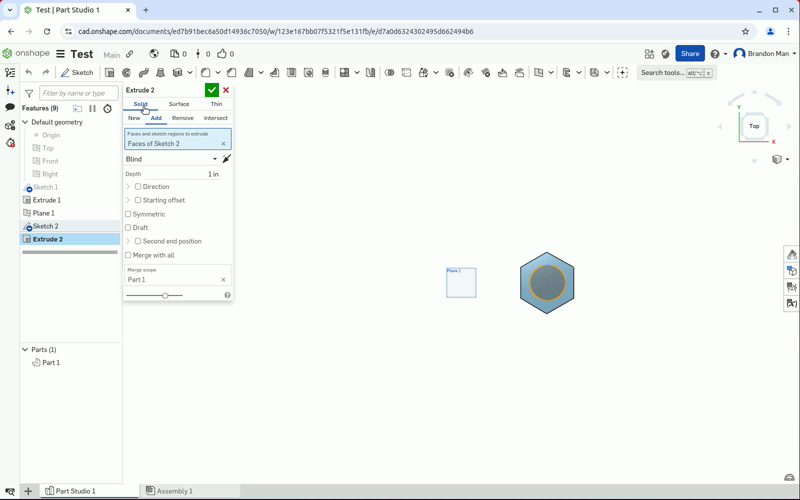
click(143, 106)
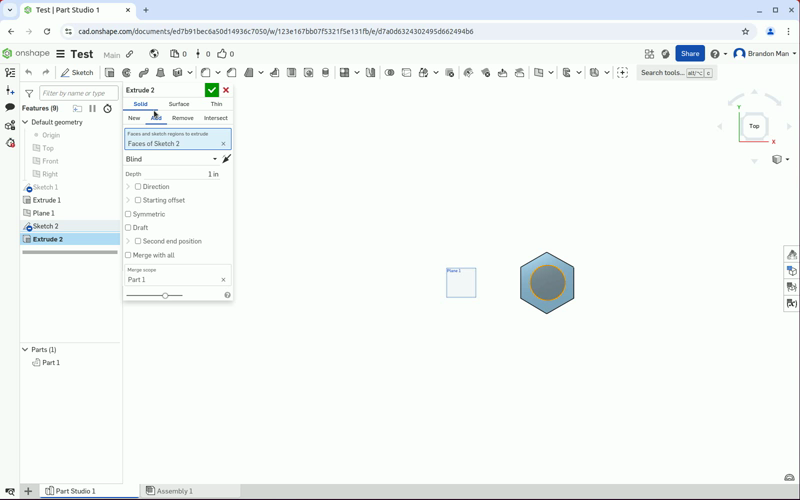
mouse_move(186, 120)
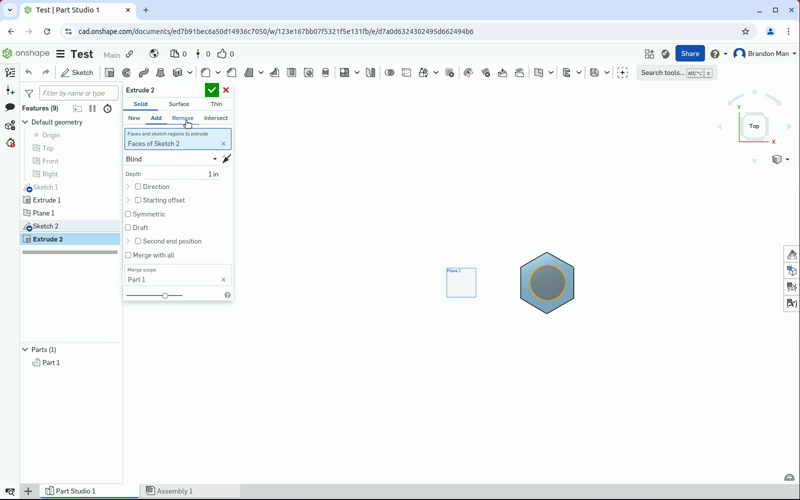
click(186, 120)
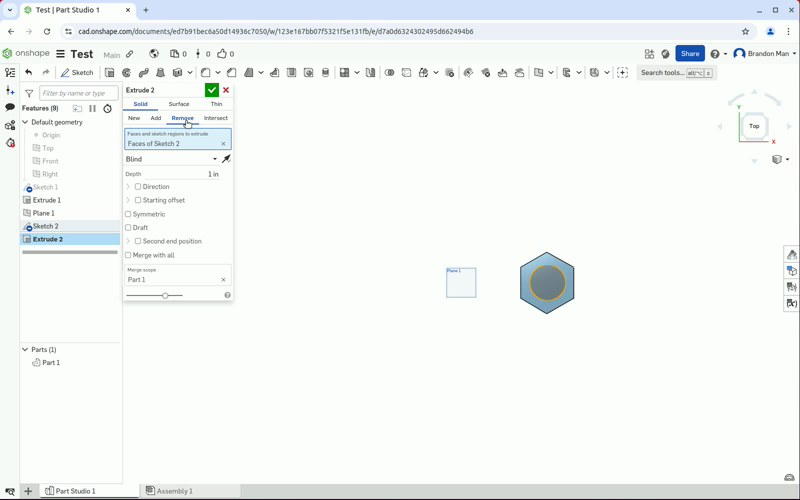
key(tab, 4)
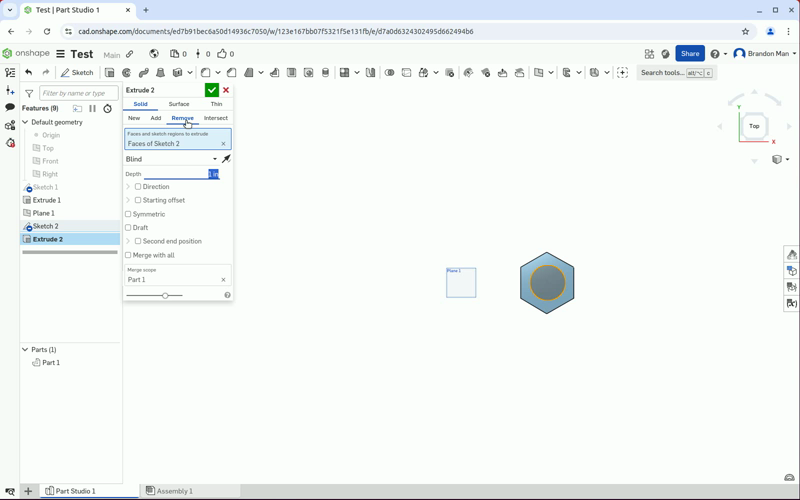
text(1.204)
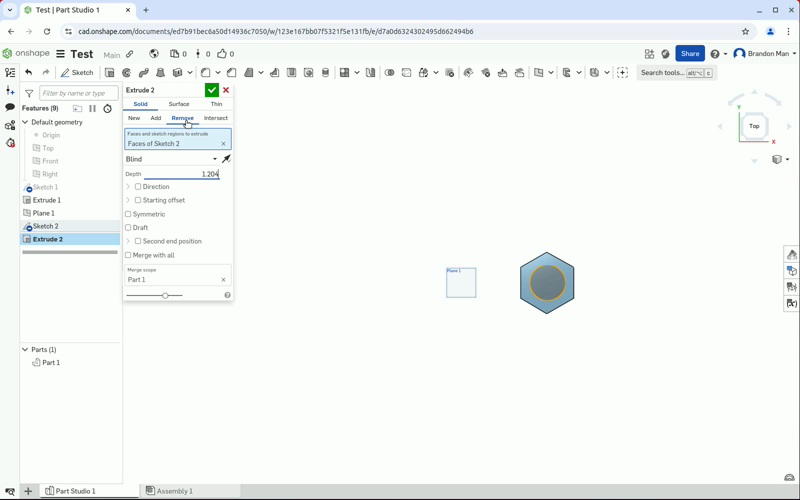
key(tab, 6)
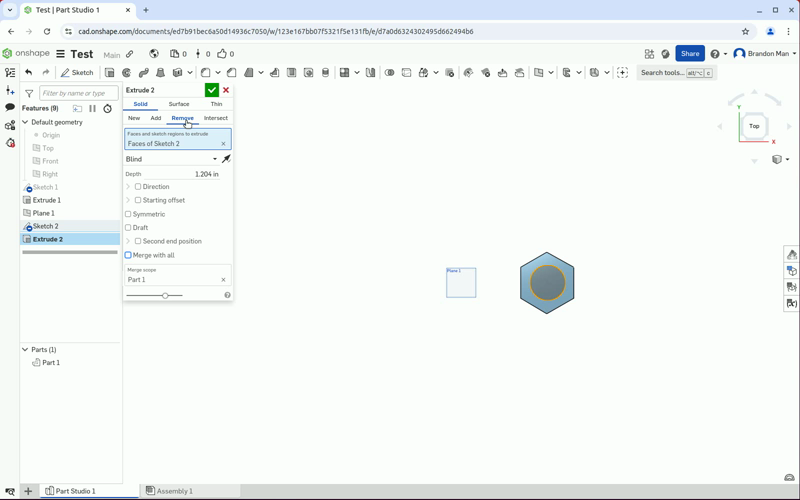
key(space)
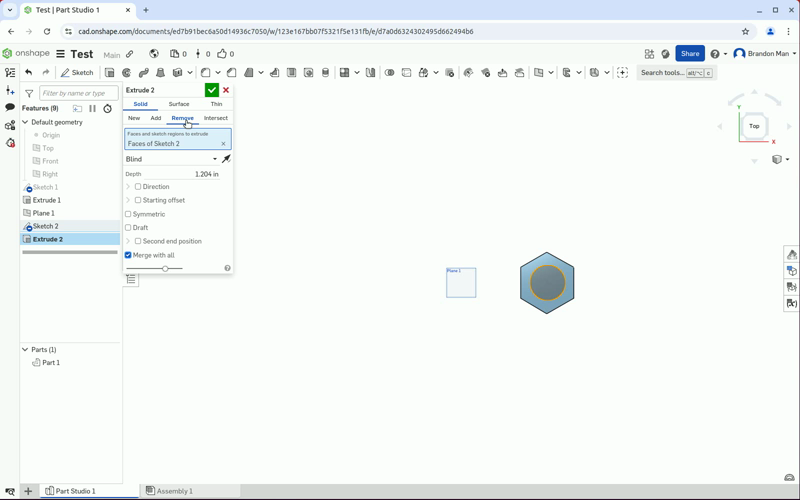
key(enter)
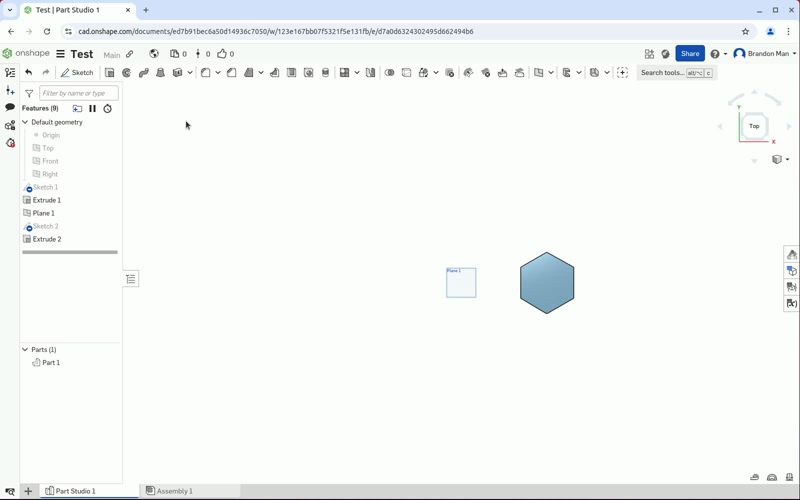
key(shift+h)
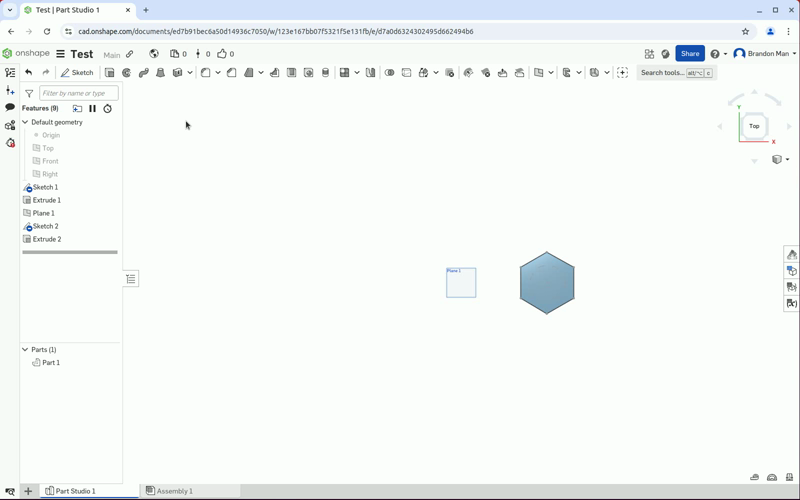
key(shift+h)
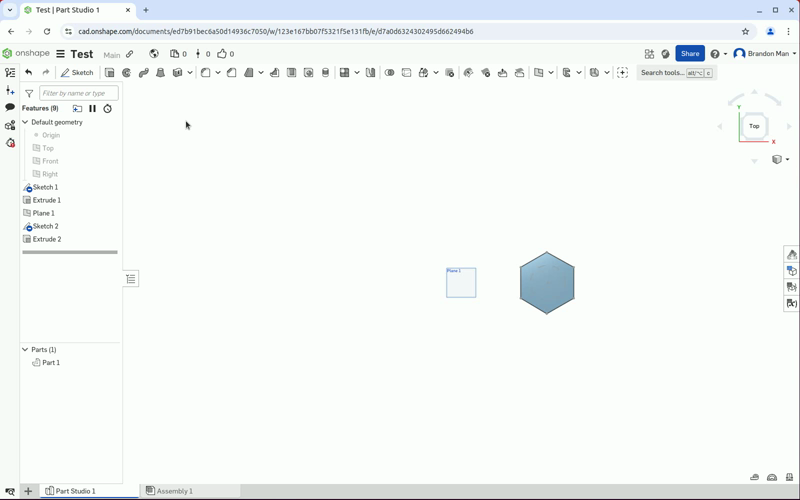
key(shift+7)
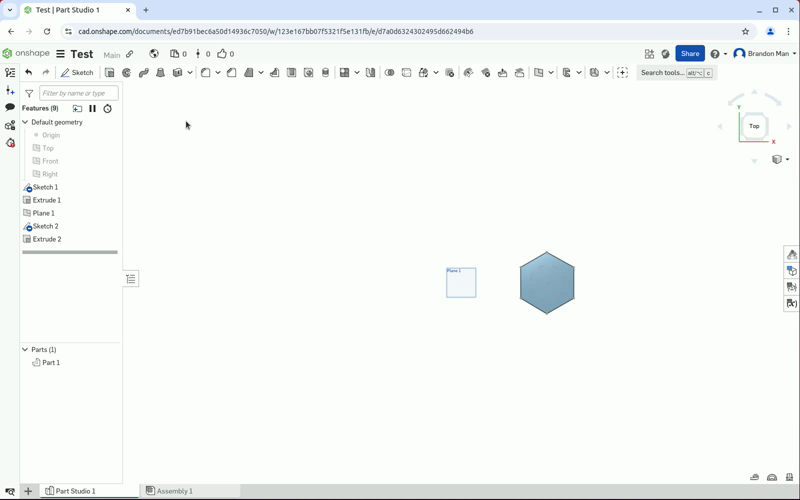
key(up, 3)
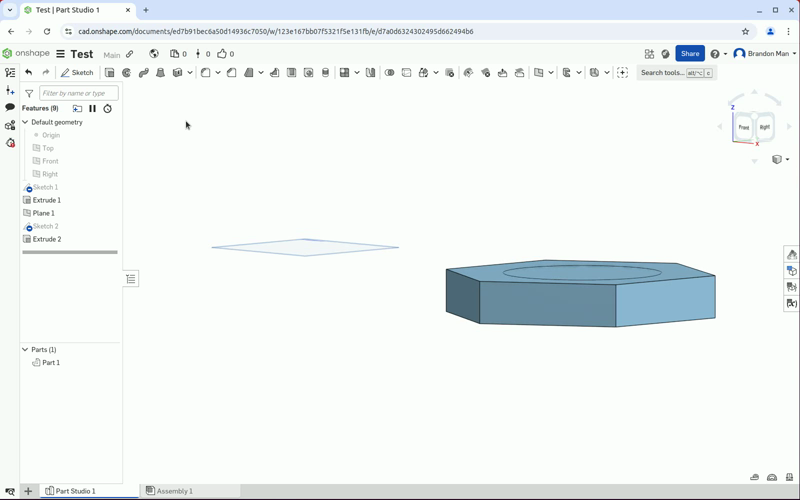
key(left, 3)
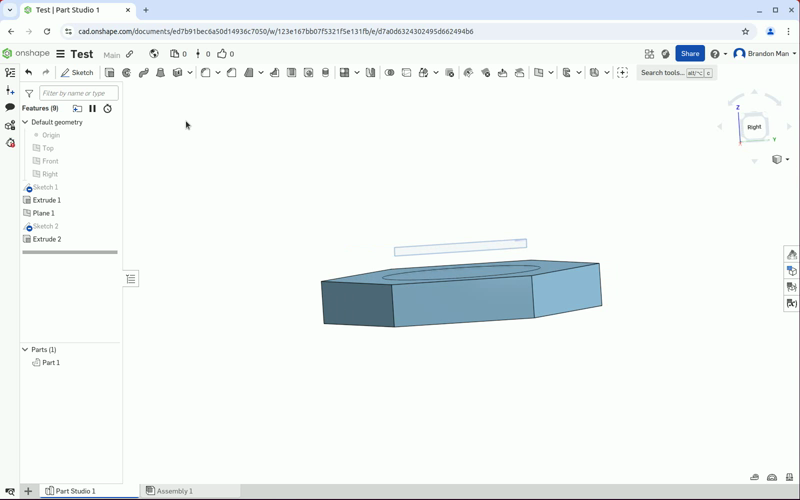
key(right, 3)
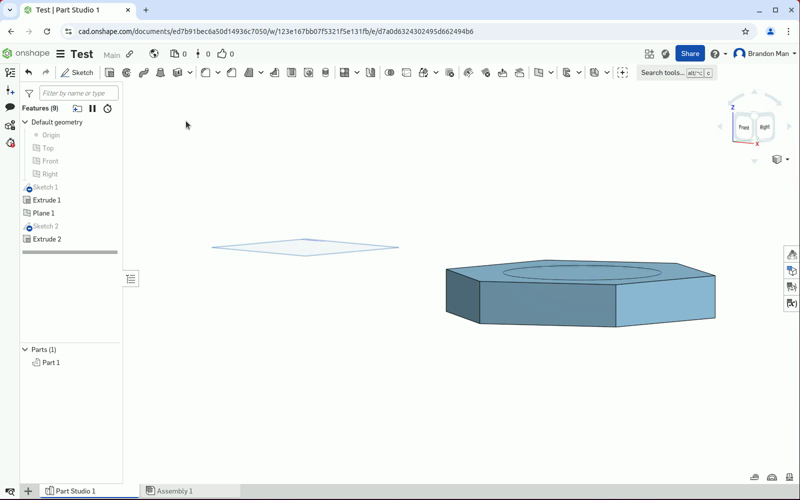
key(down, 3)
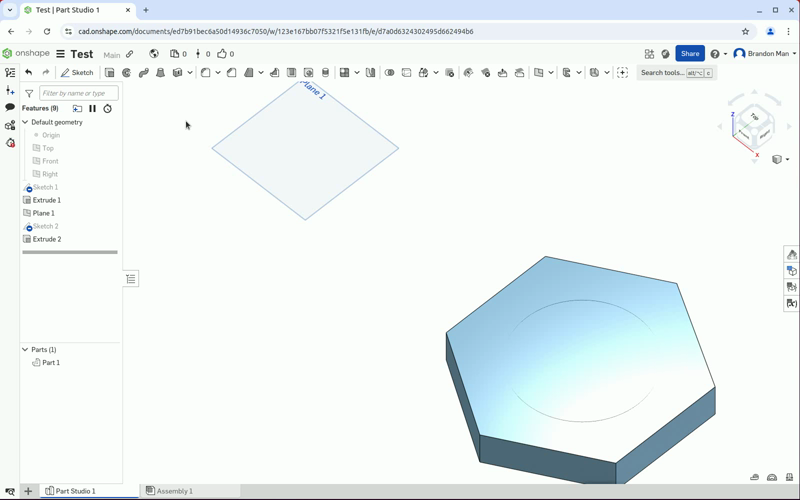
mouse_move(73, 189)
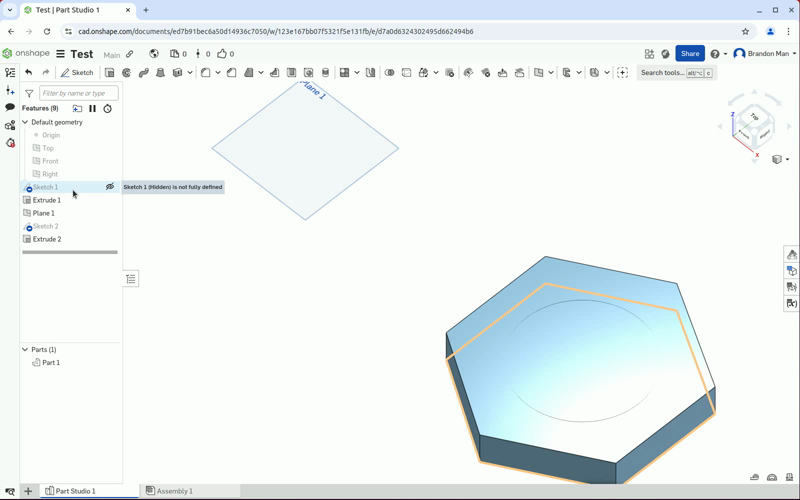
click(73, 189)